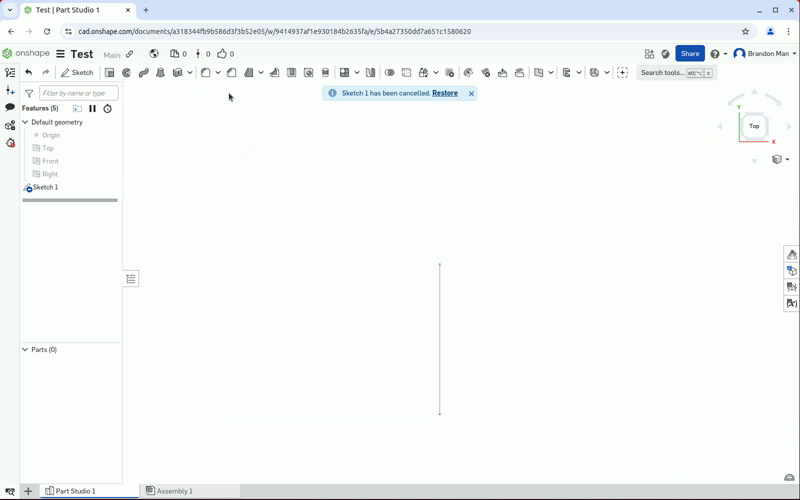
key(shift+h)
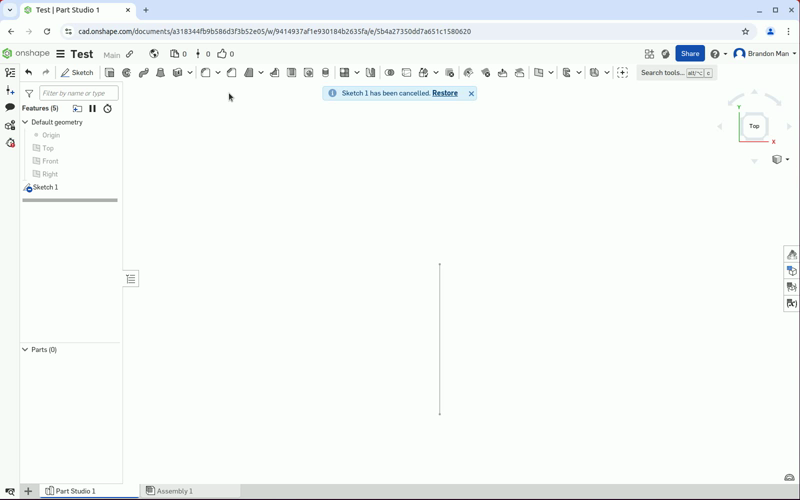
key(shift+s)
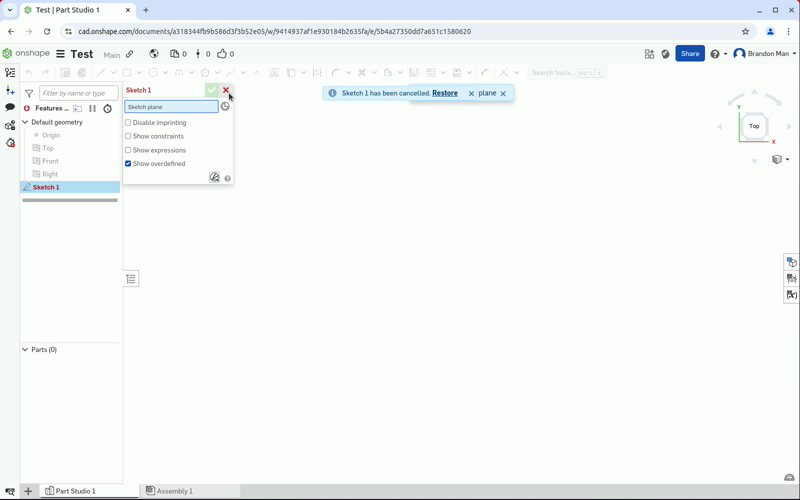
mouse_move(73, 150)
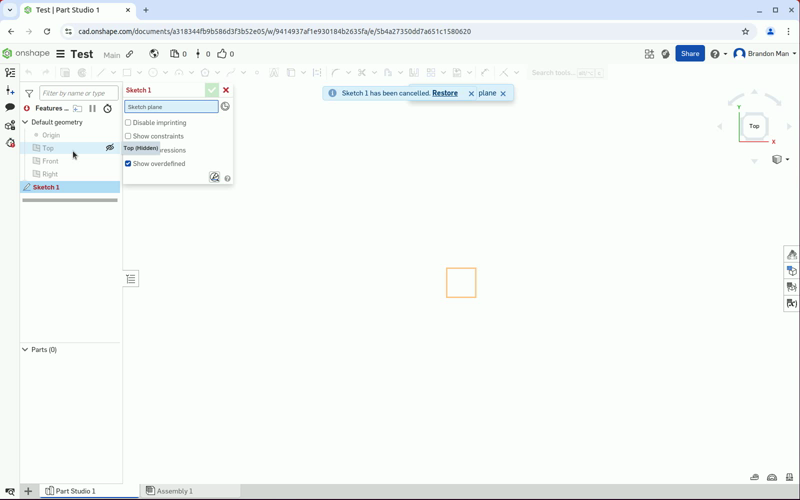
click(73, 150)
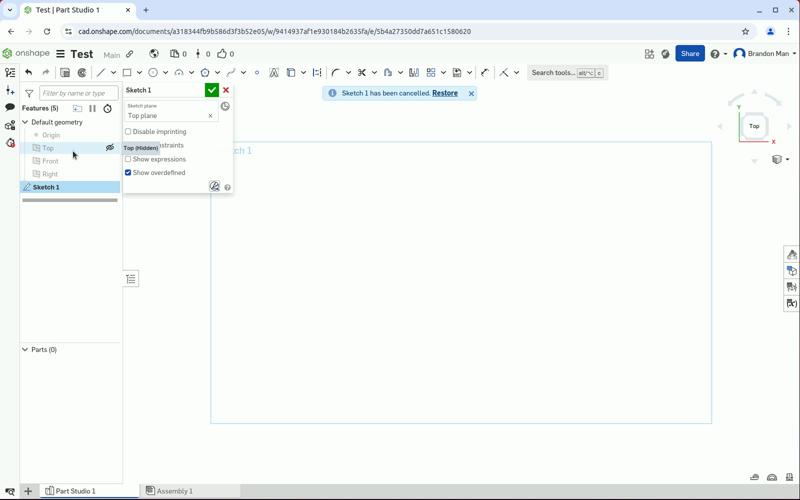
mouse_move(73, 352)
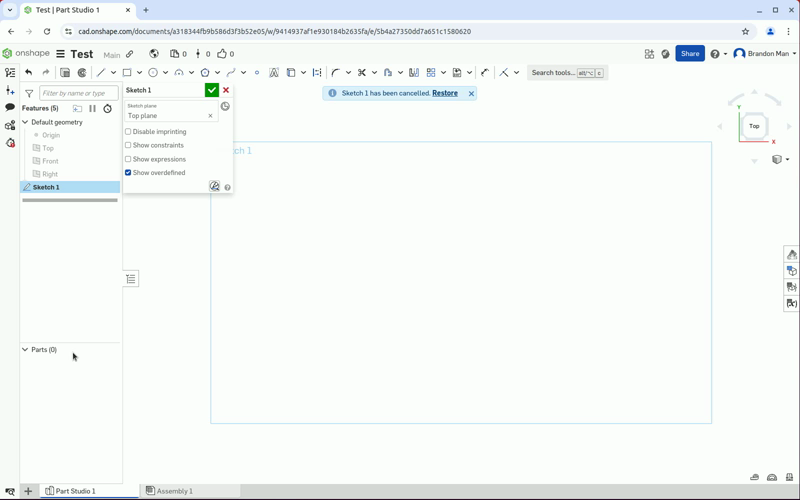
key(y)
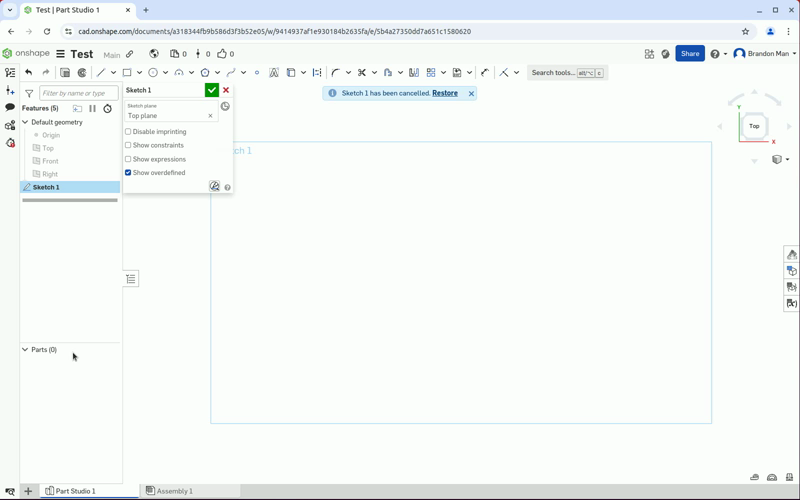
key(l)
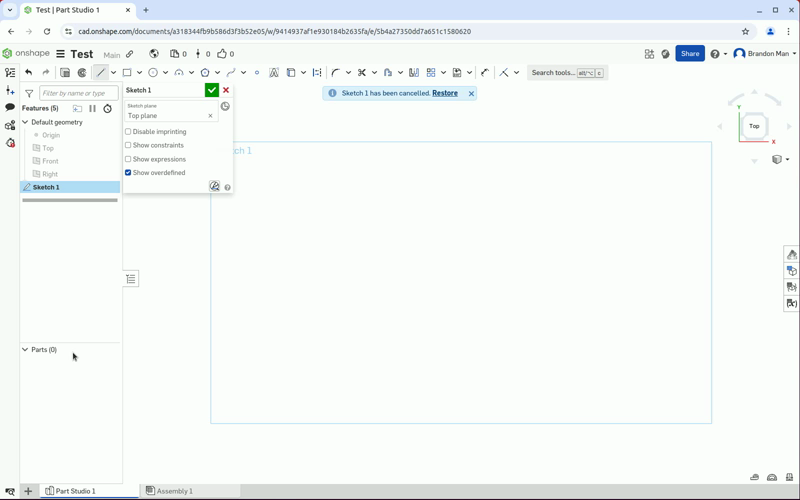
key_down(shift)
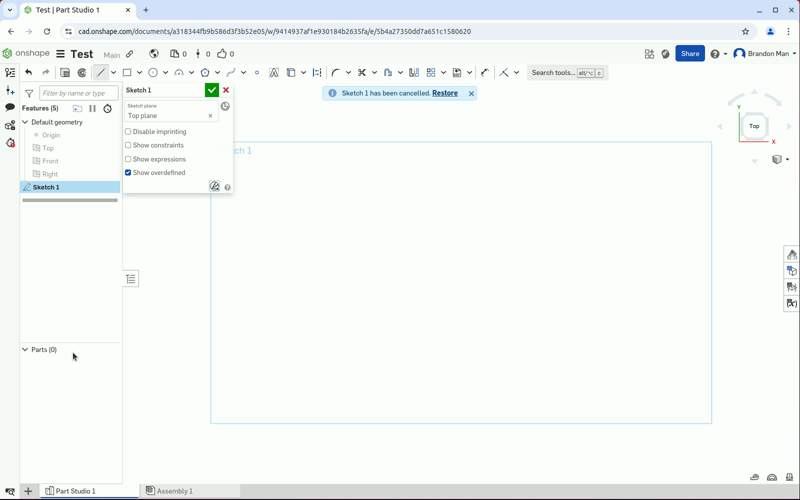
mouse_move(411, 282)
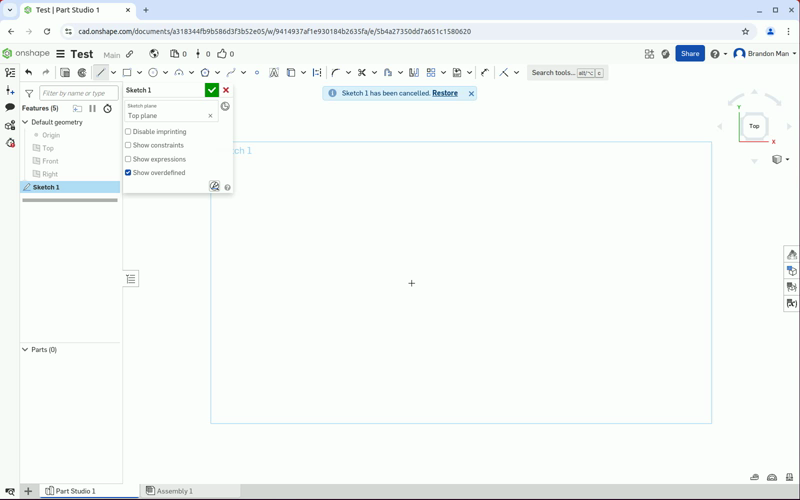
click(411, 282)
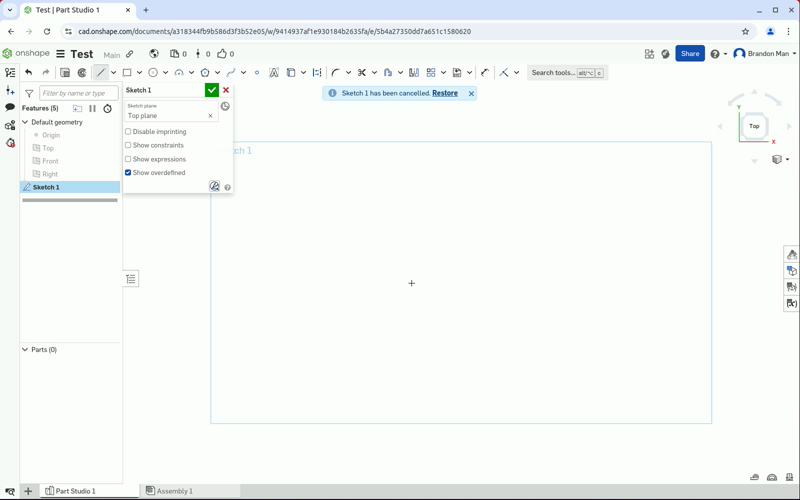
key_up(shift)
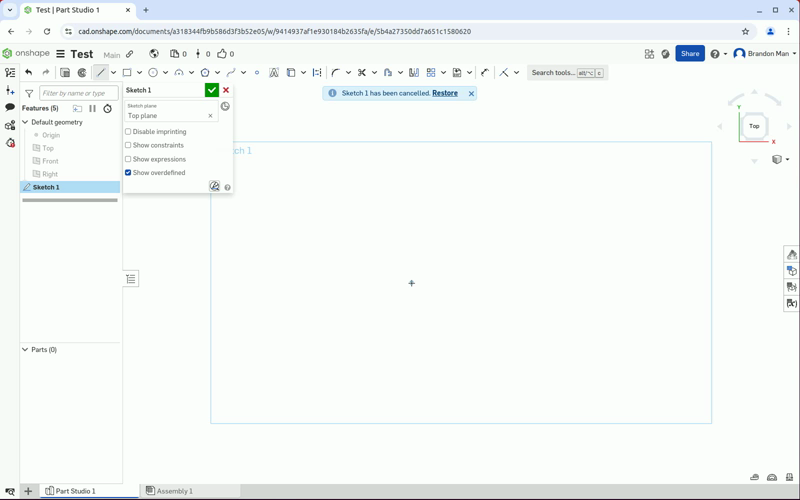
key_down(shift)
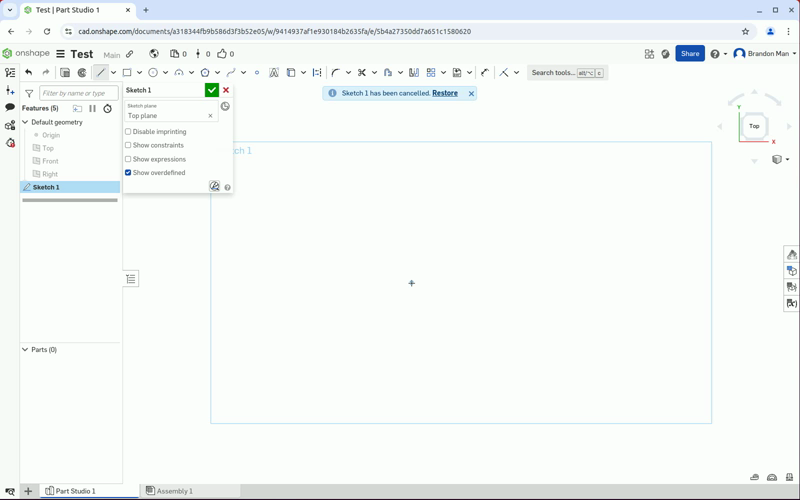
mouse_move(441, 282)
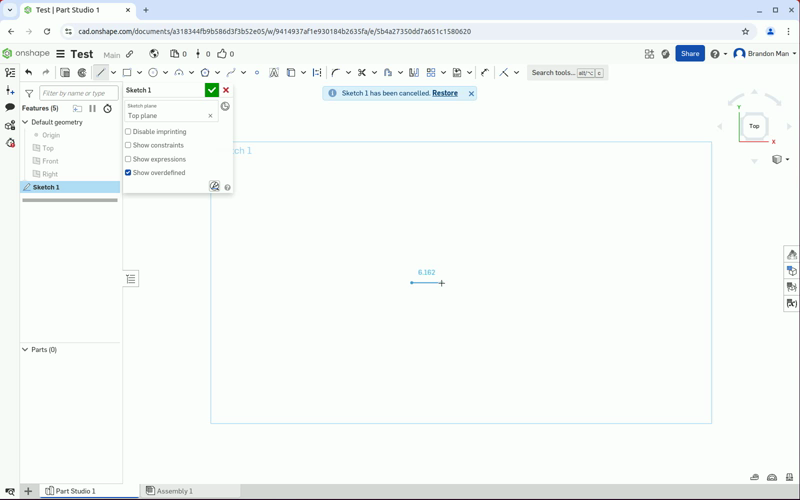
mouse_move(461, 282)
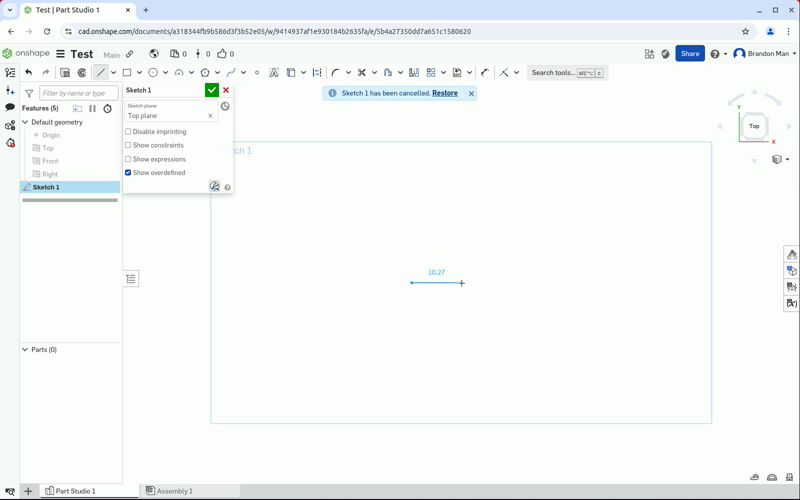
click(461, 282)
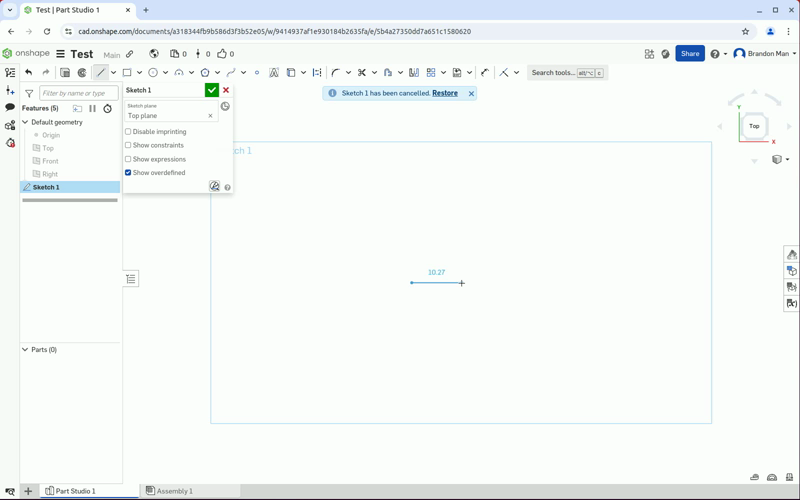
key_up(shift)
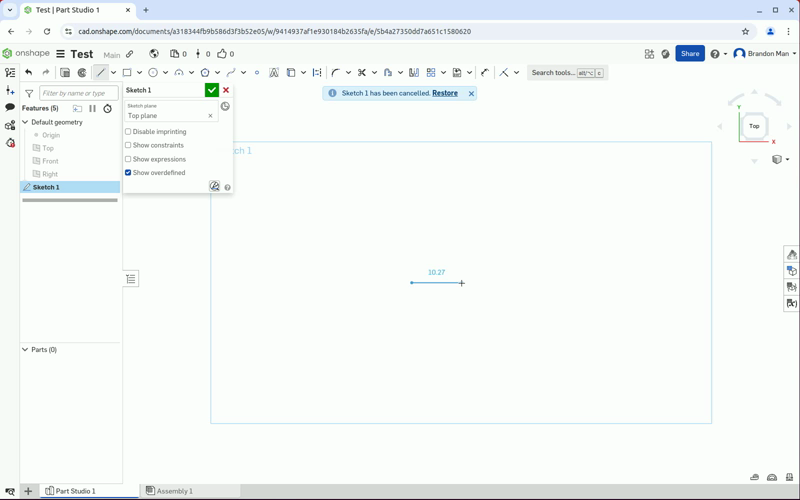
key_down(shift)
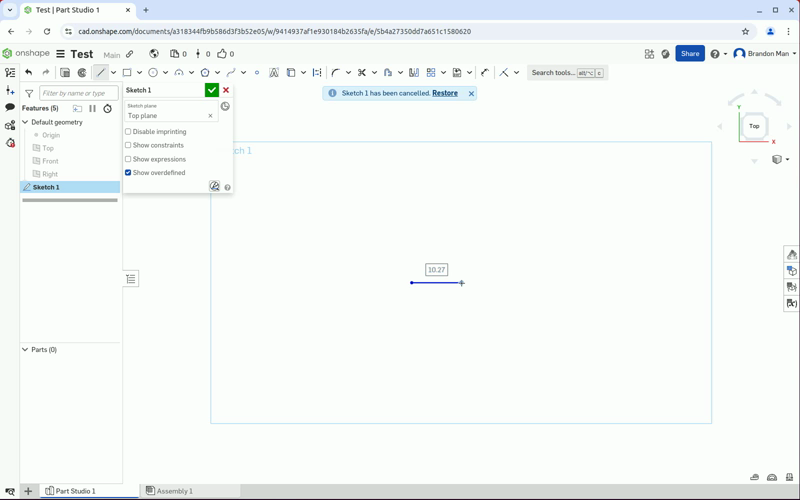
mouse_move(492, 282)
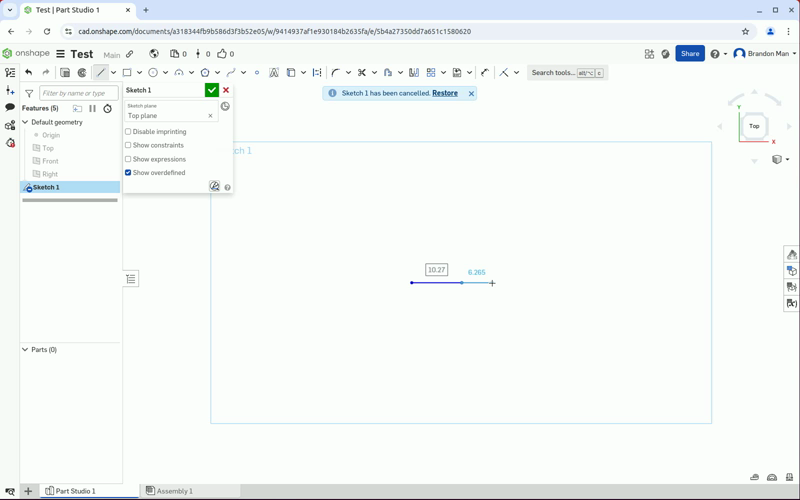
mouse_move(511, 282)
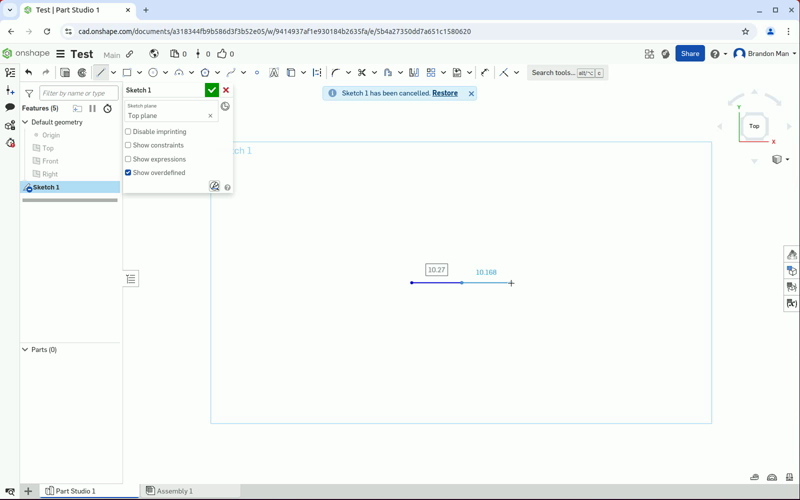
click(511, 282)
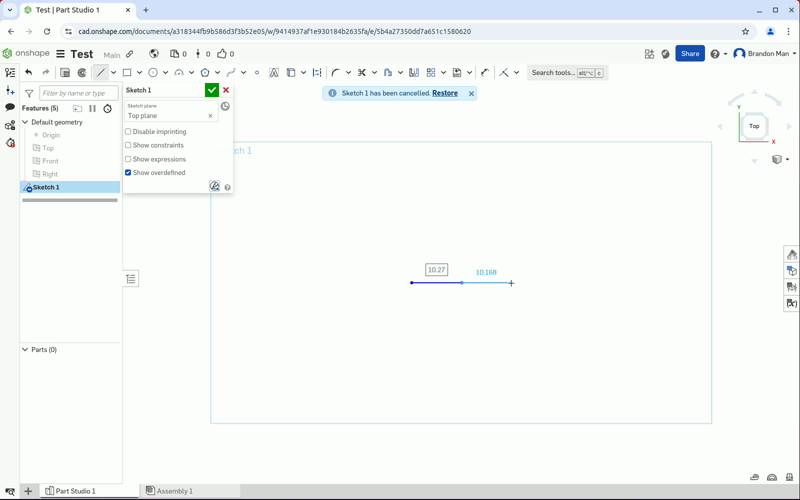
key_up(shift)
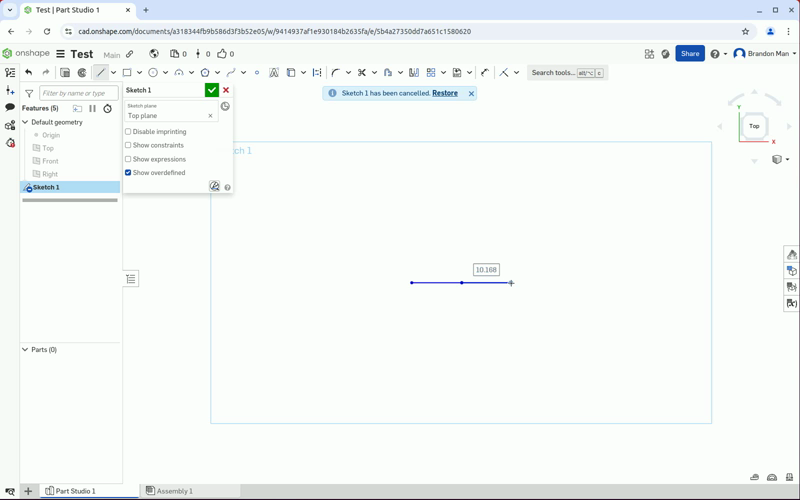
key_down(shift)
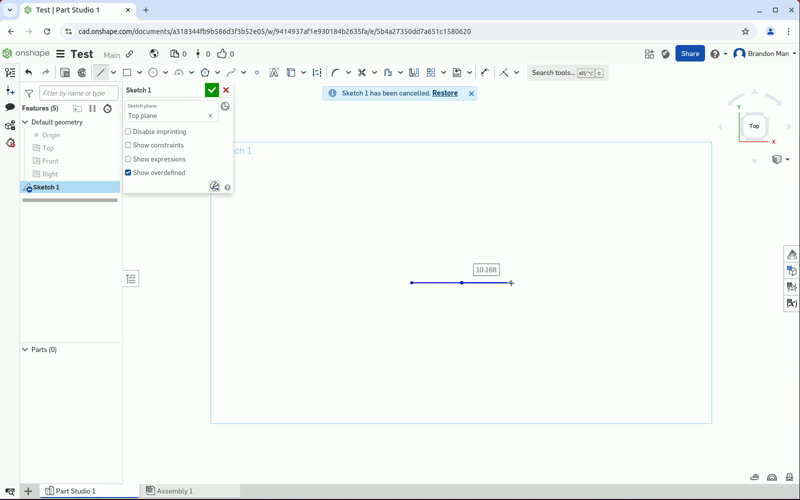
mouse_move(541, 282)
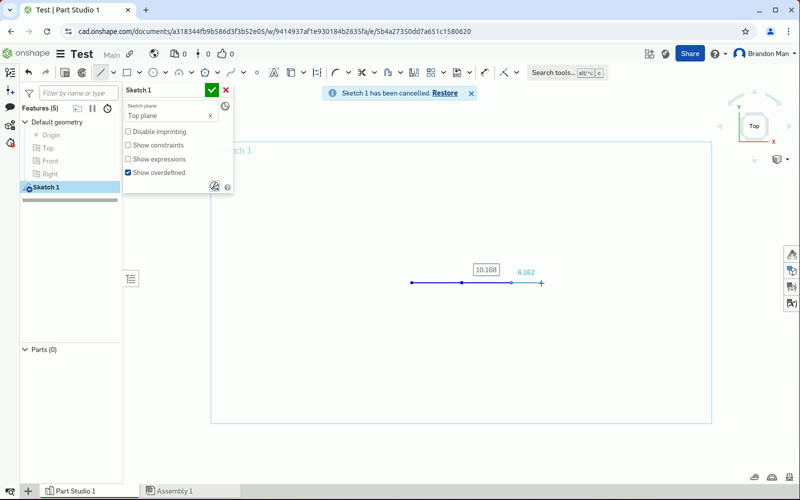
mouse_move(511, 255)
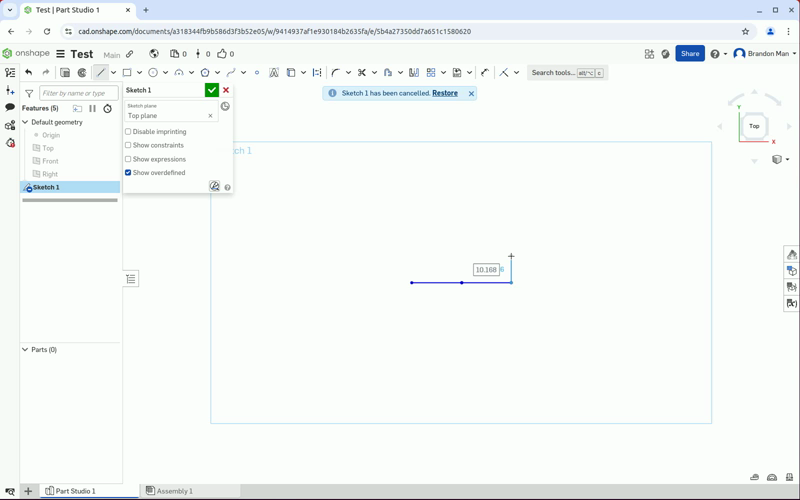
click(511, 255)
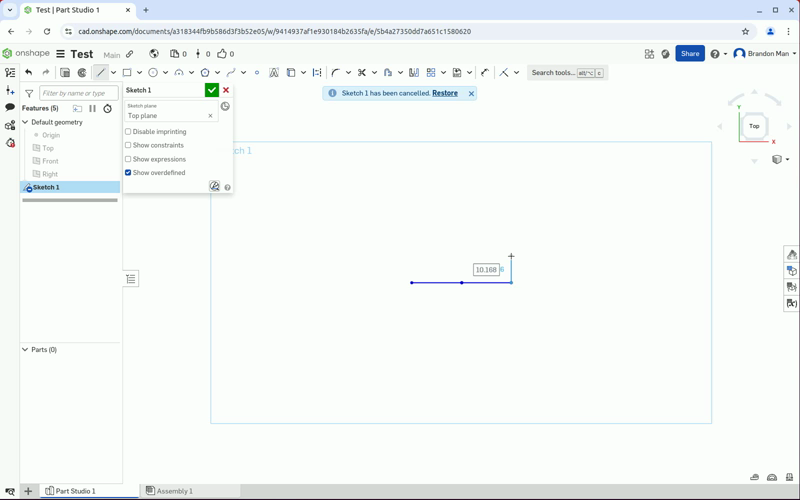
key_up(shift)
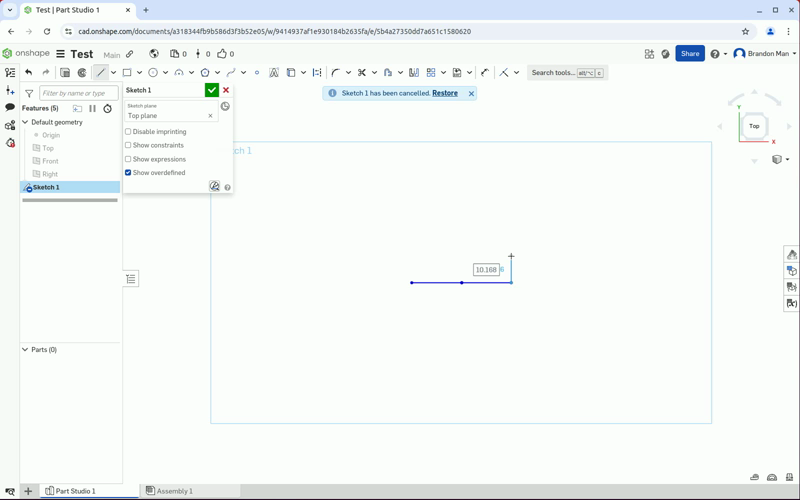
key_down(shift)
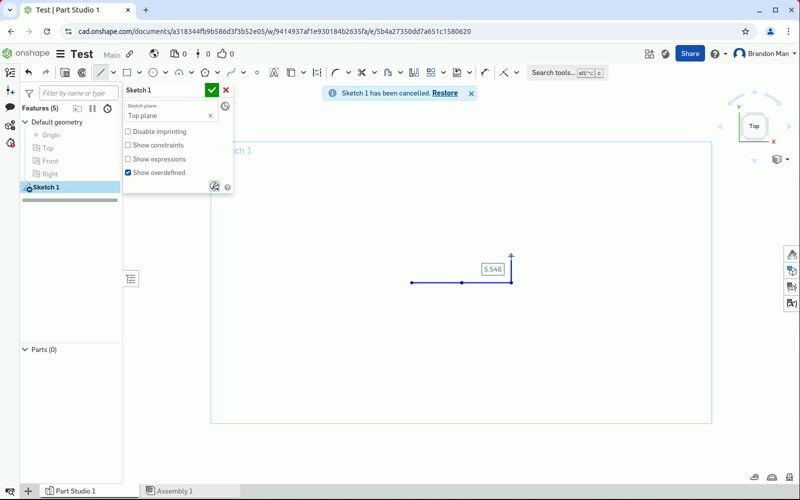
mouse_move(411, 255)
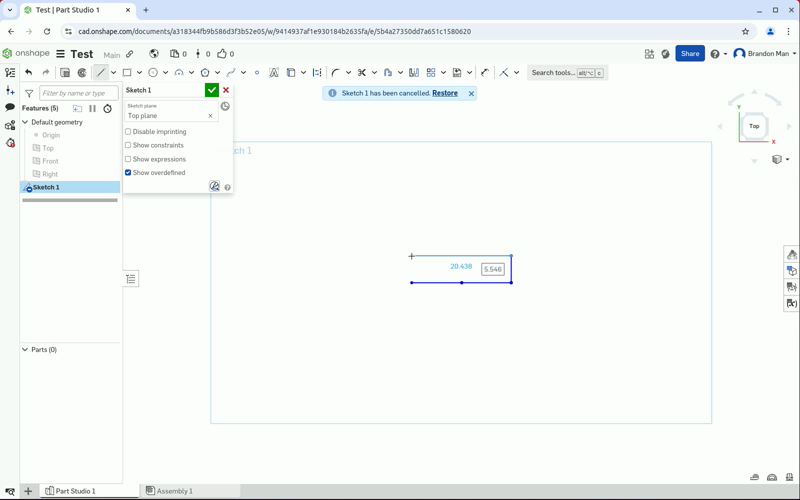
click(411, 255)
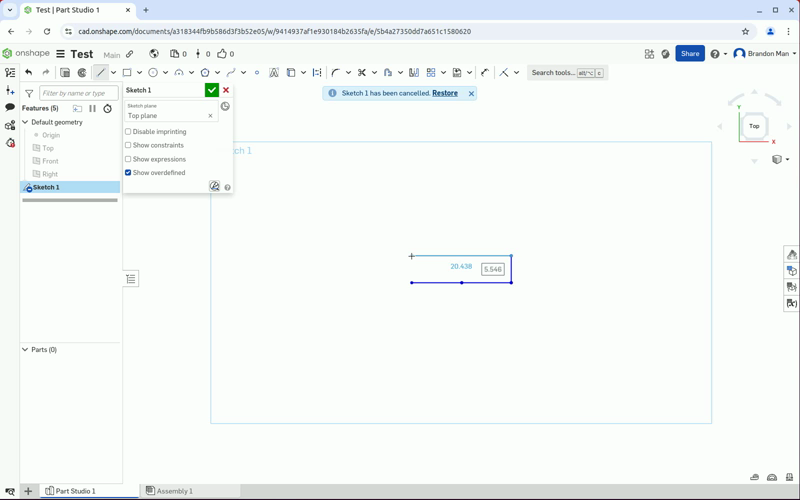
key_up(shift)
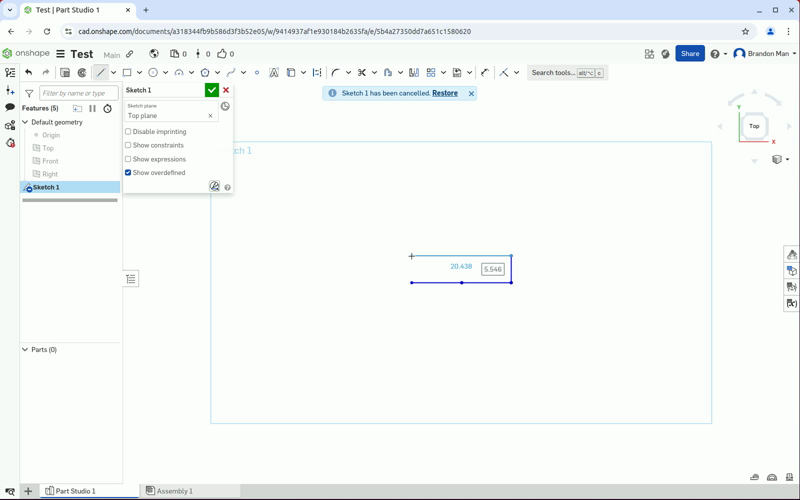
mouse_move(441, 255)
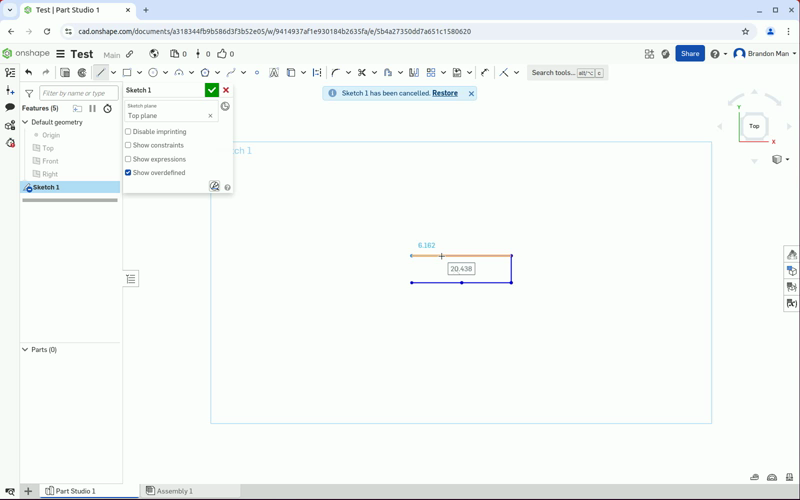
key_down(shift)
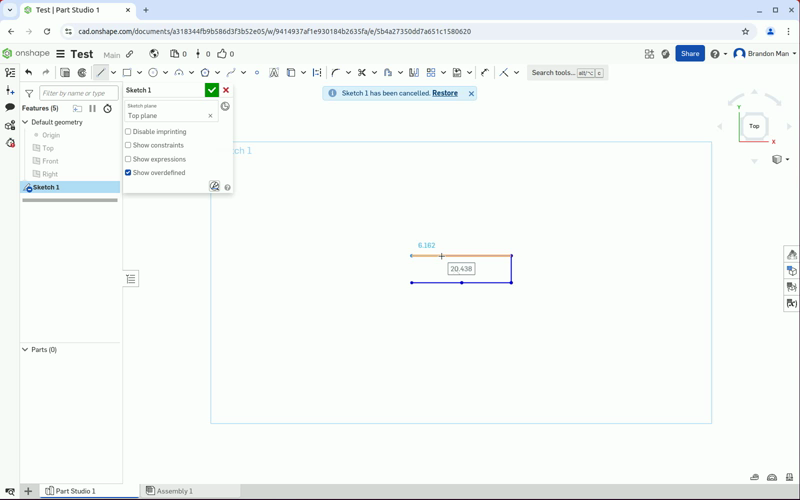
mouse_move(411, 282)
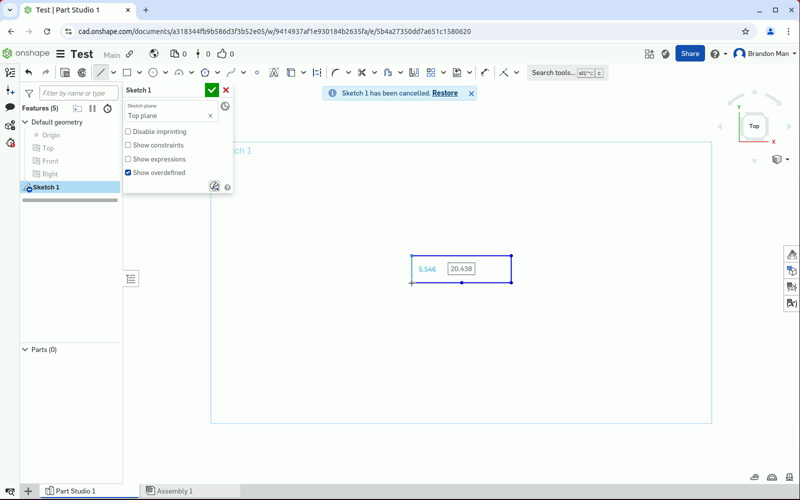
key_up(shift)
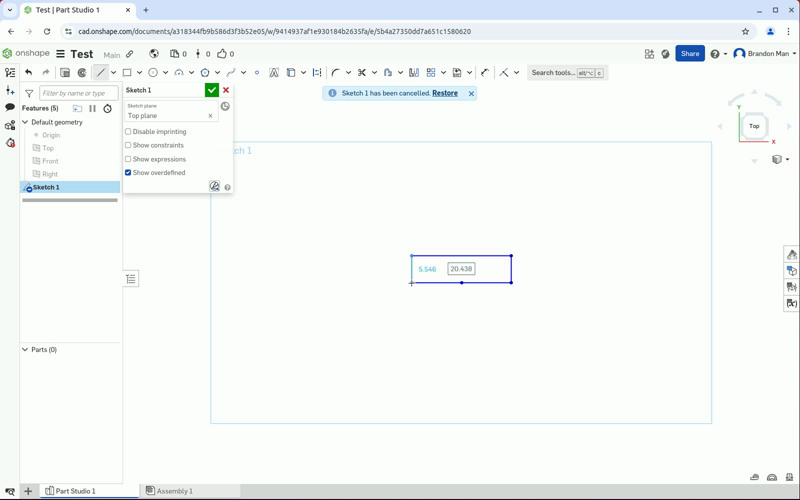
click(411, 282)
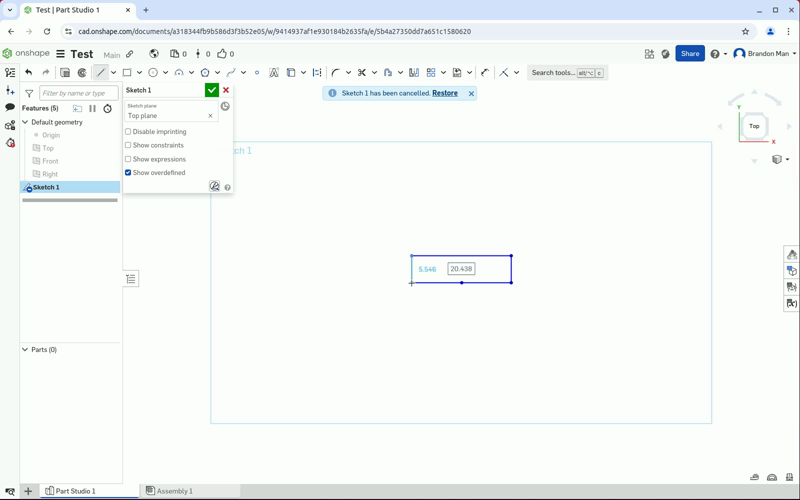
key(esc)
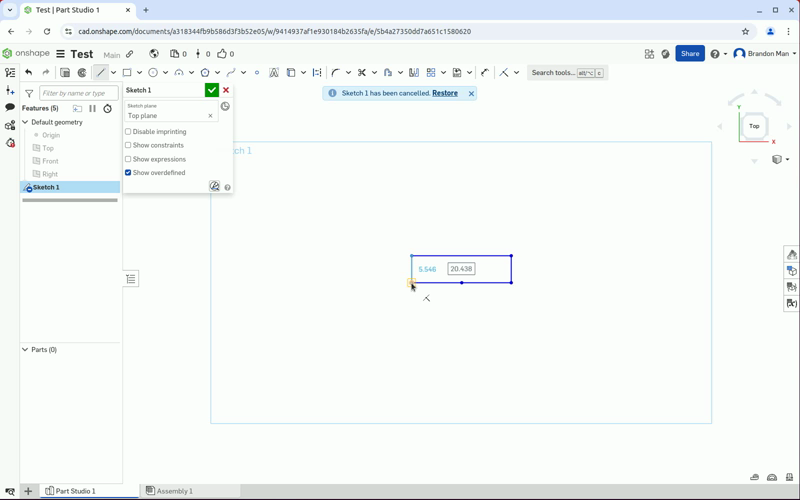
mouse_move(500, 275)
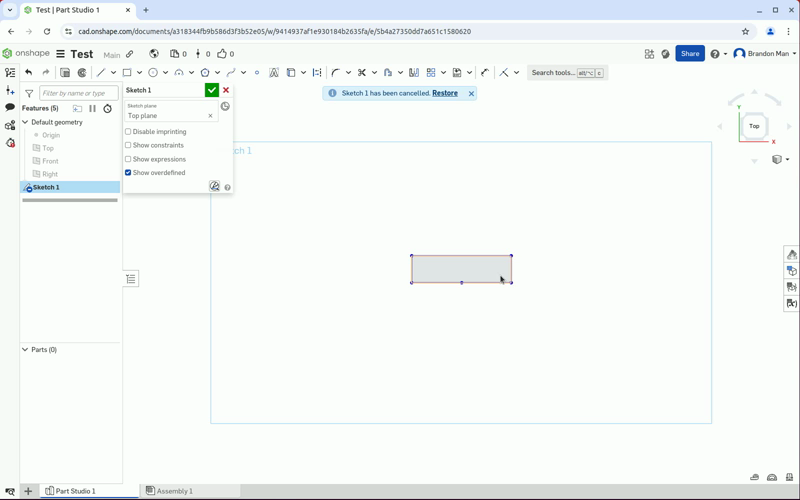
click(500, 275)
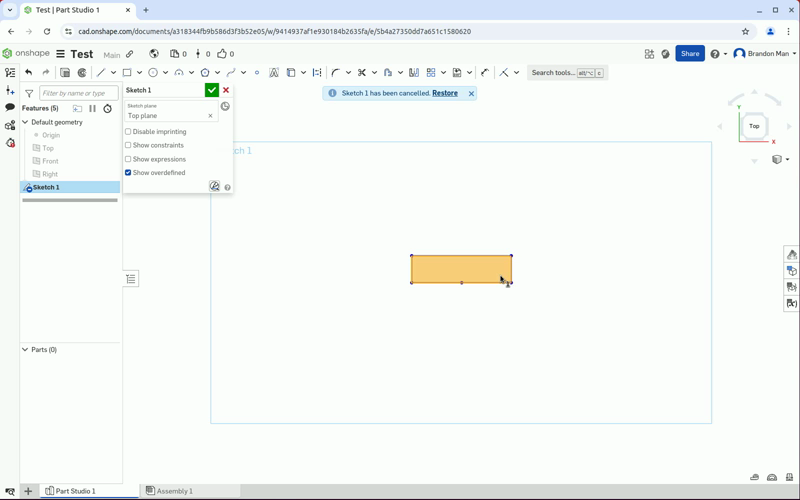
mouse_move(73, 352)
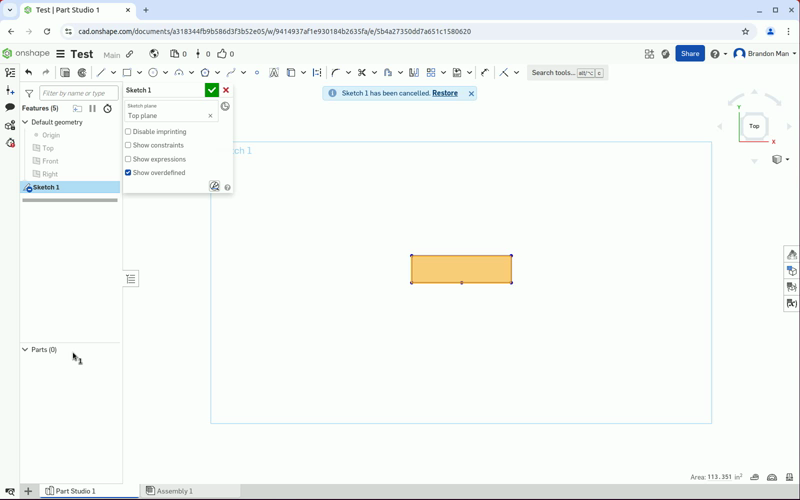
key(shift+y)
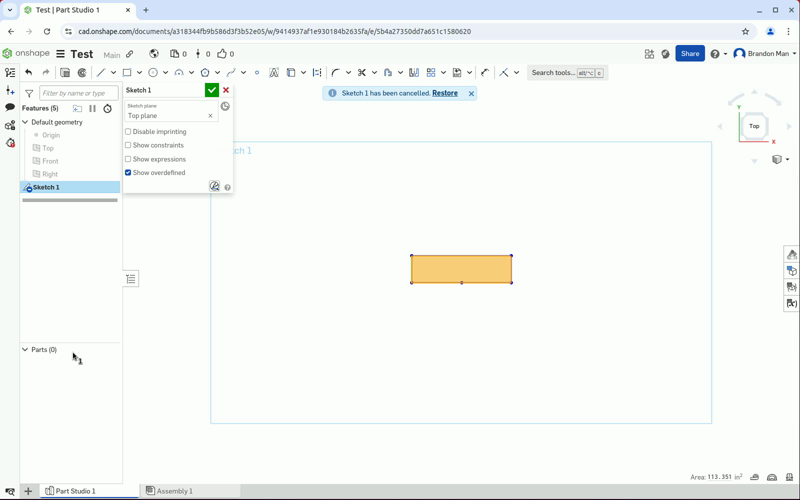
key(shift+e)
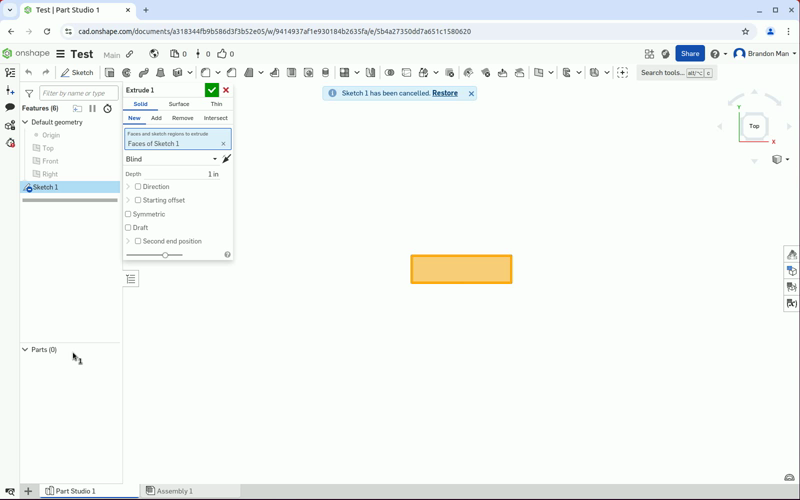
mouse_move(143, 106)
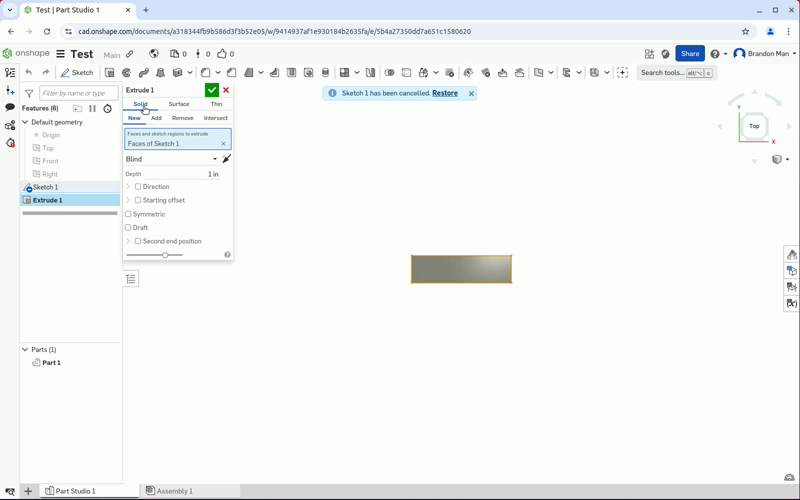
click(143, 106)
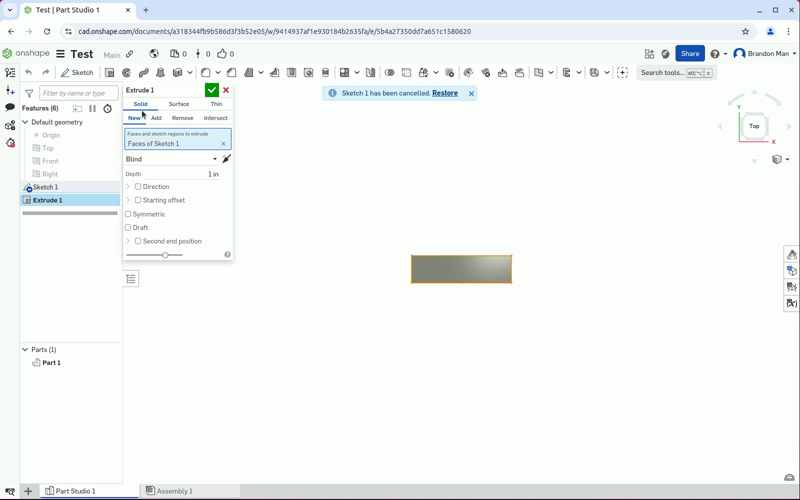
mouse_move(137, 120)
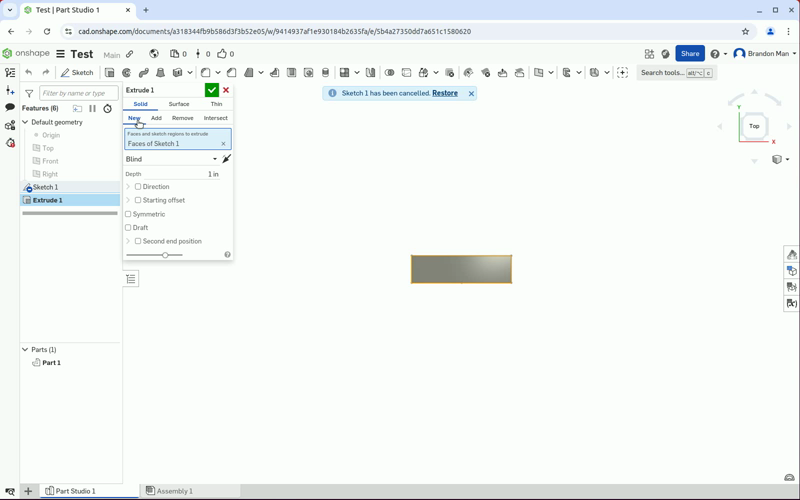
click(137, 120)
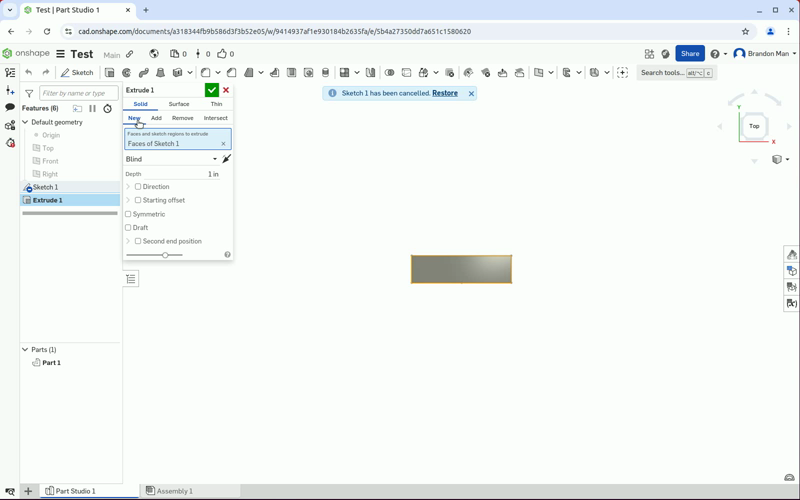
key(tab, 4)
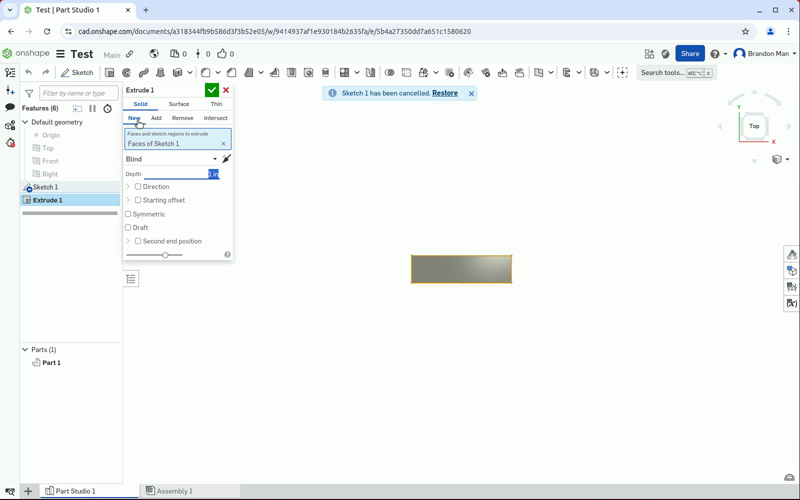
text(10.591)
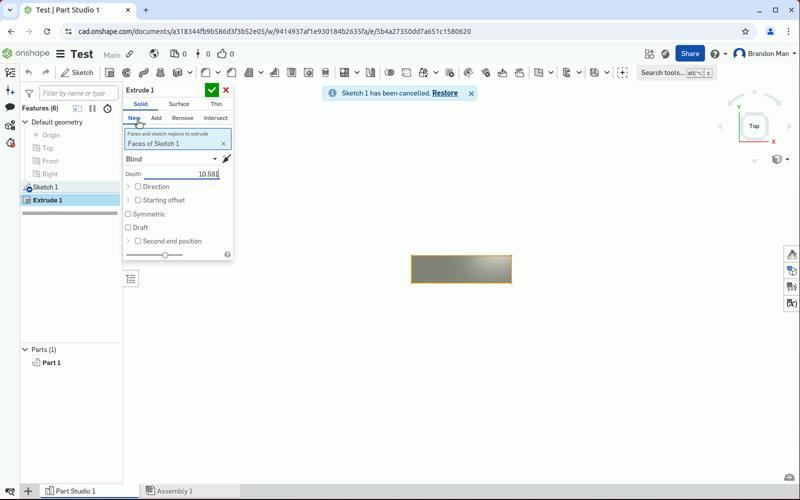
key(enter)
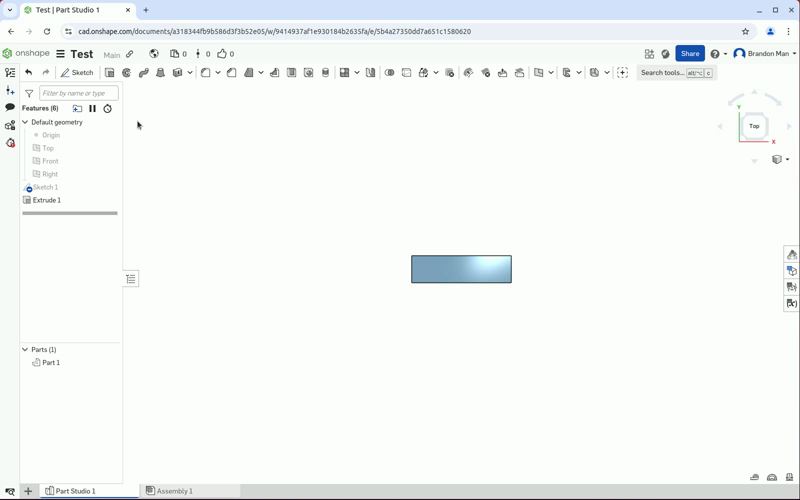
key(shift+h)
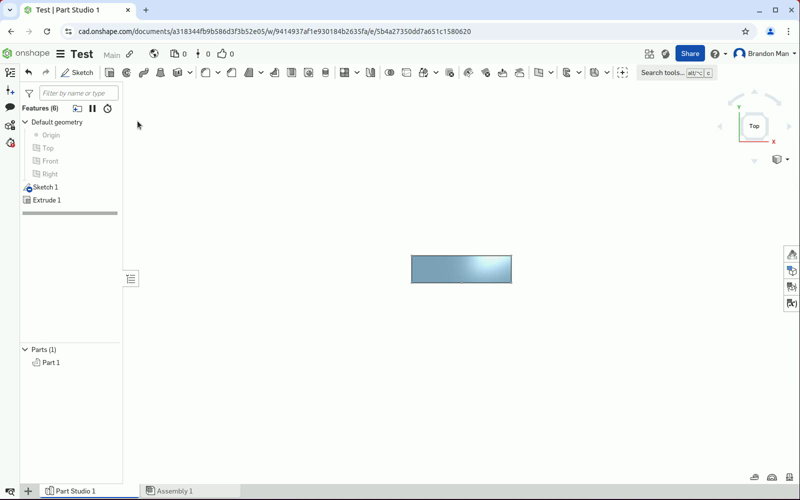
key(shift+h)
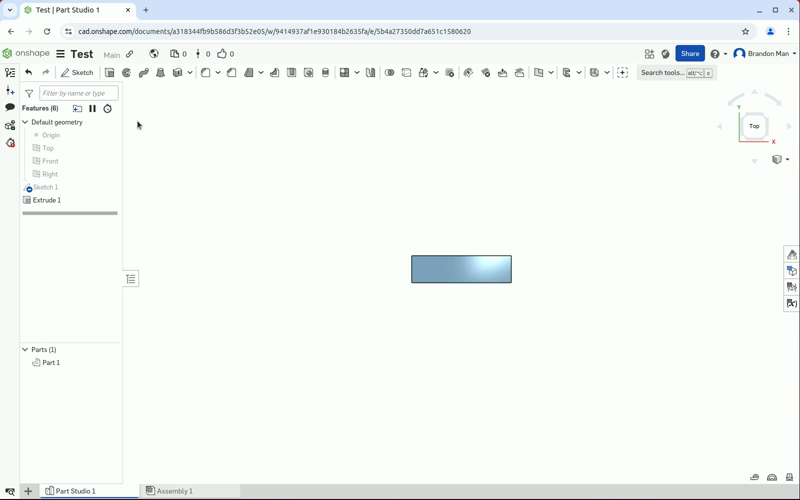
mouse_move(73, 189)
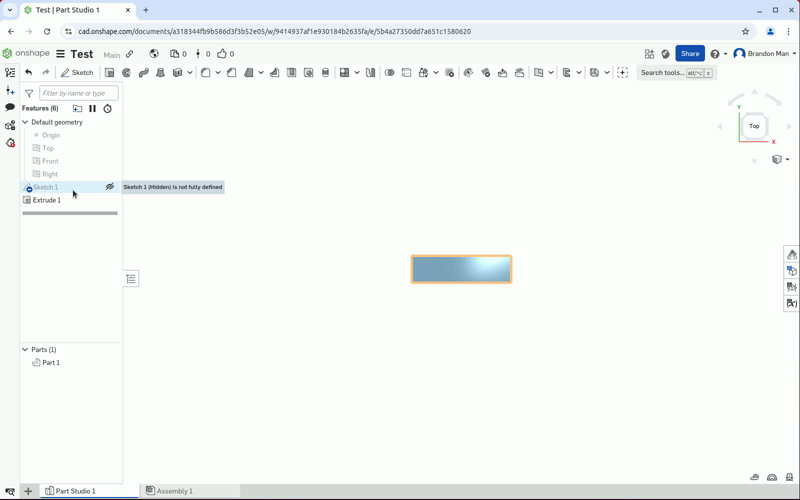
click(73, 189)
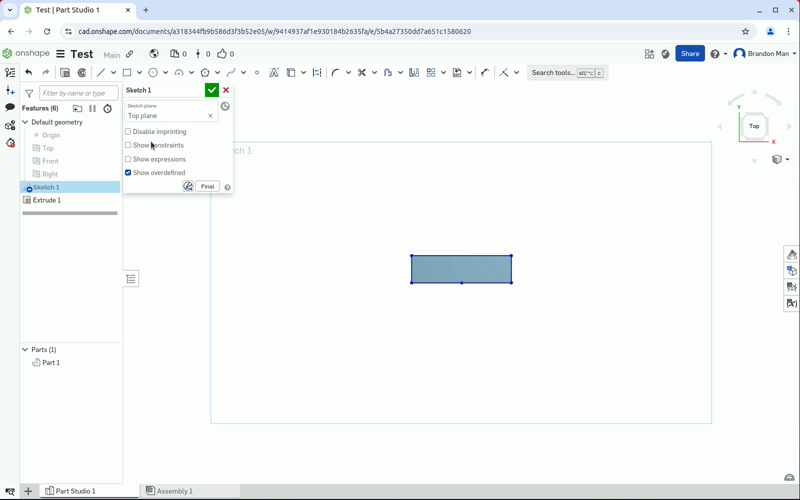
mouse_move(229, 92)
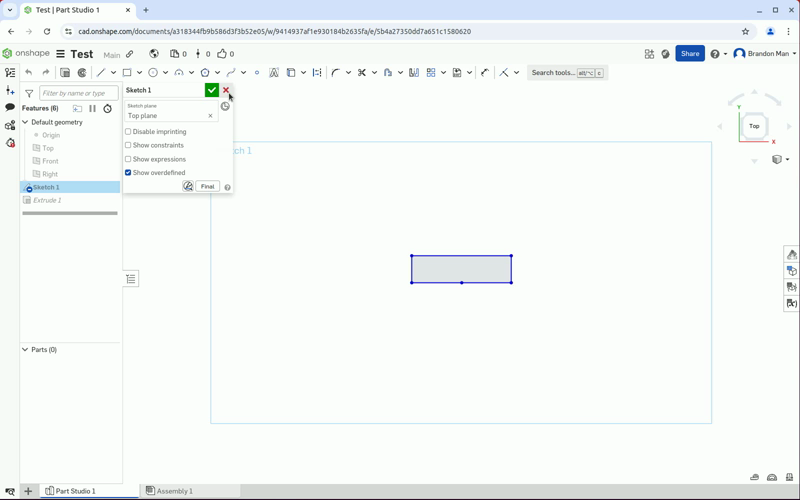
click(229, 92)
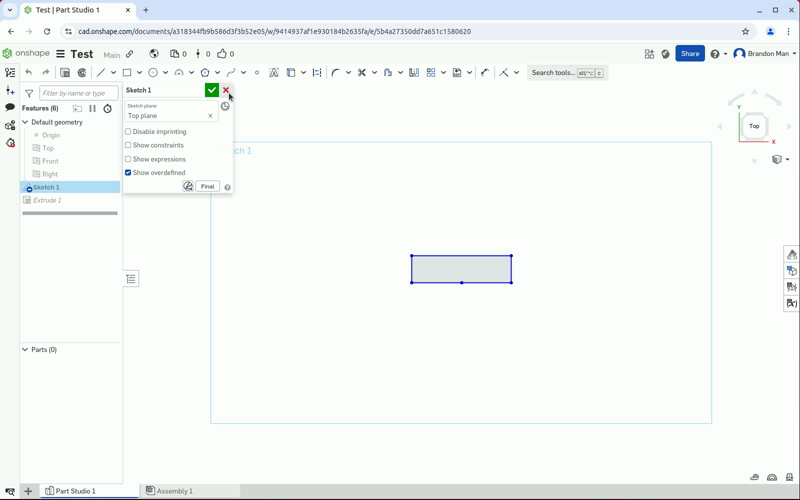
key(shift+s)
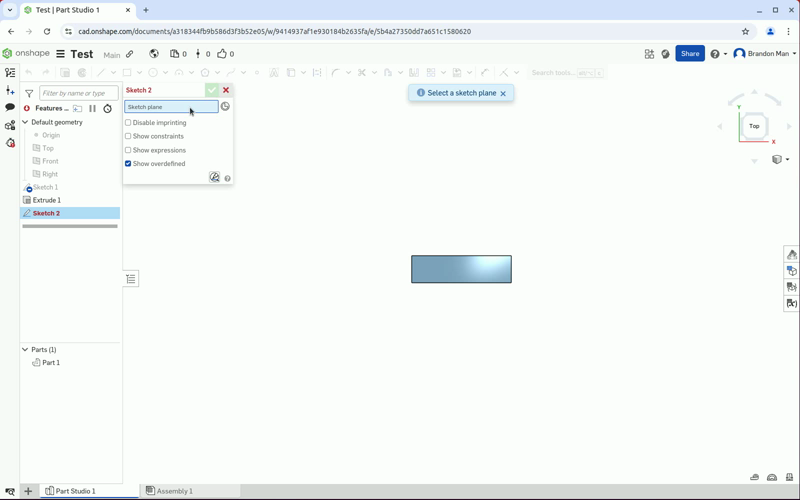
mouse_move(73, 150)
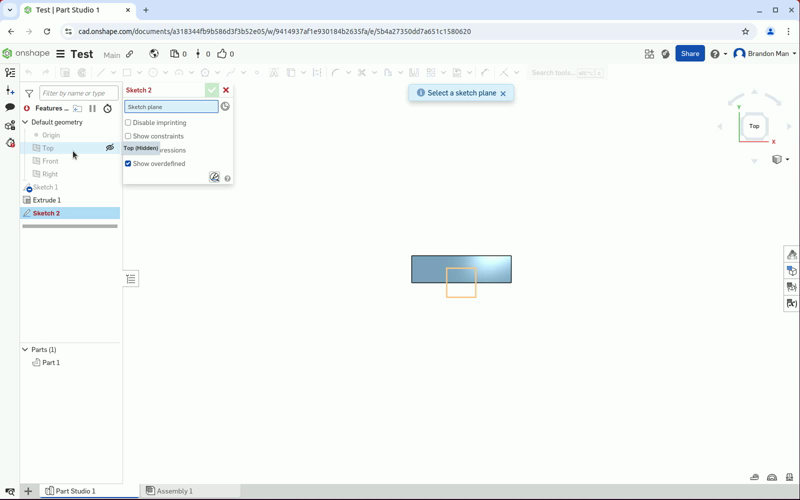
click(73, 150)
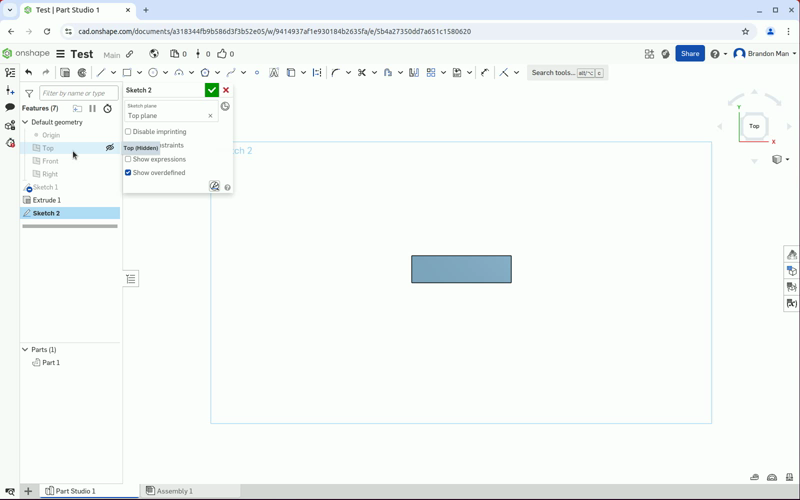
mouse_move(73, 352)
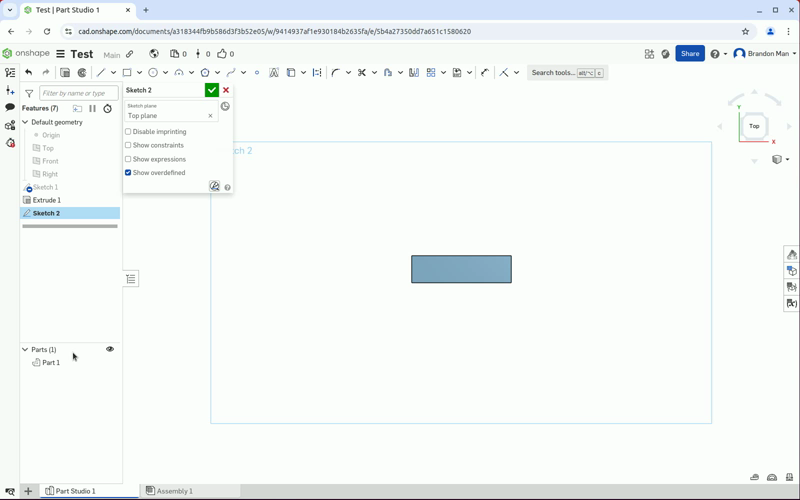
key(y)
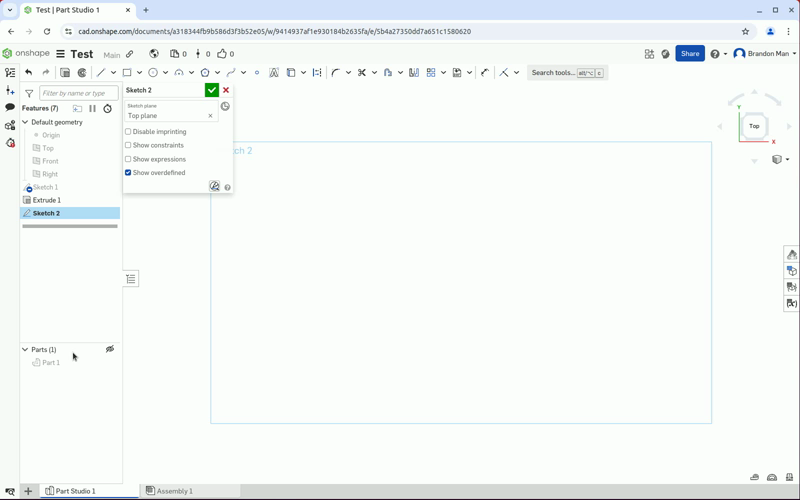
key(l)
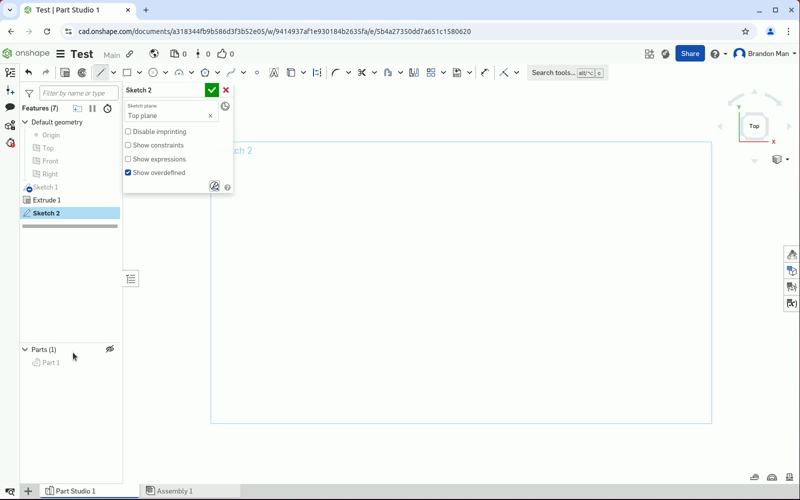
key_down(shift)
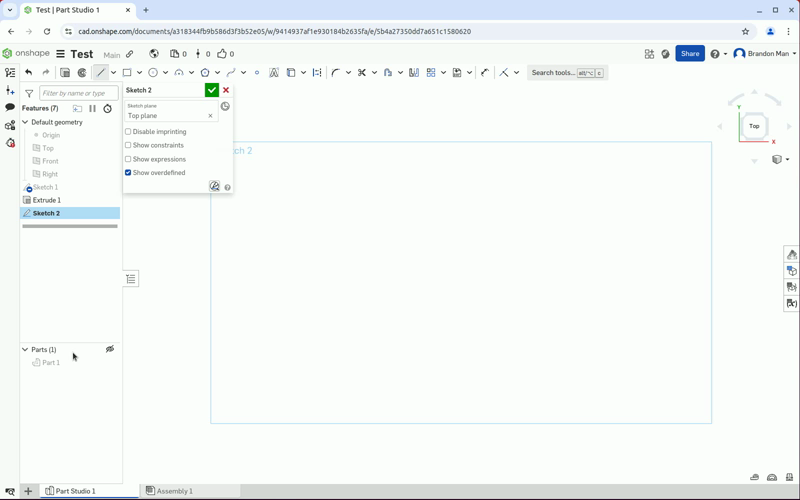
mouse_move(431, 315)
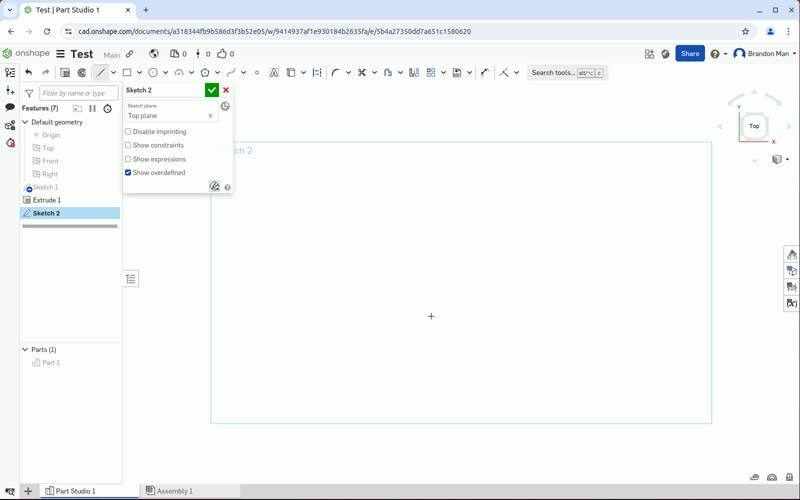
click(431, 315)
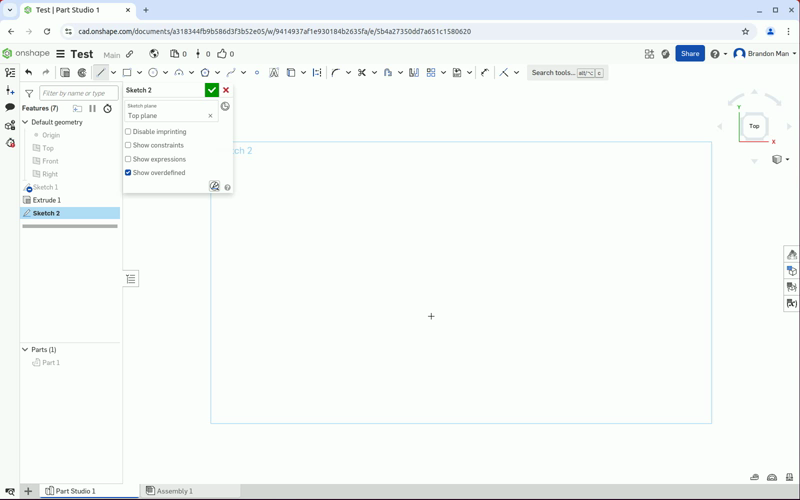
key_up(shift)
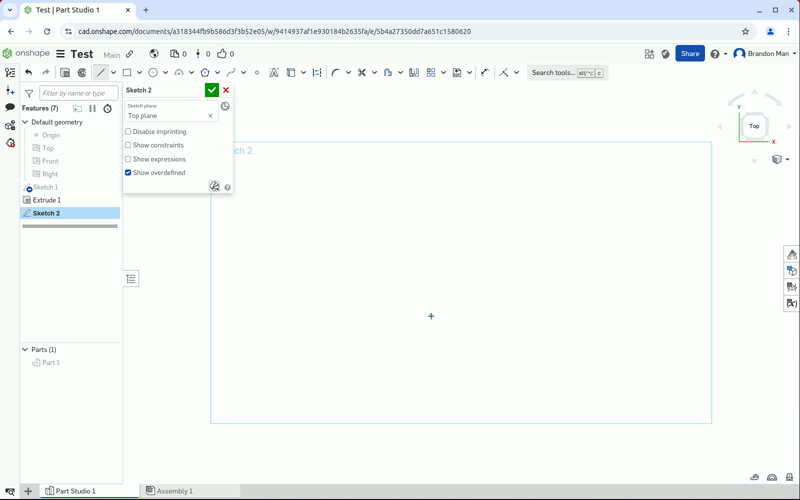
key_down(shift)
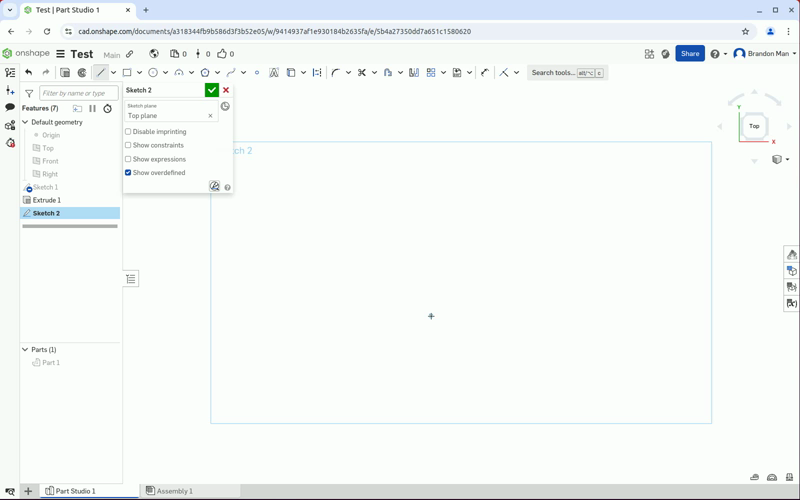
mouse_move(461, 315)
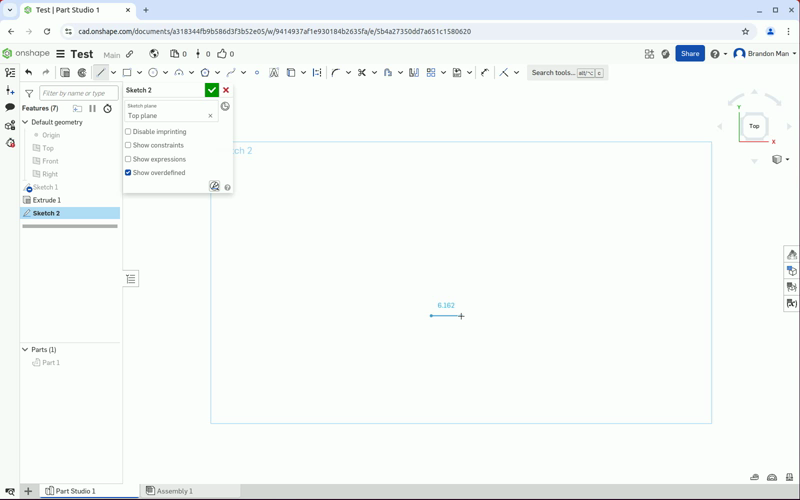
mouse_move(461, 315)
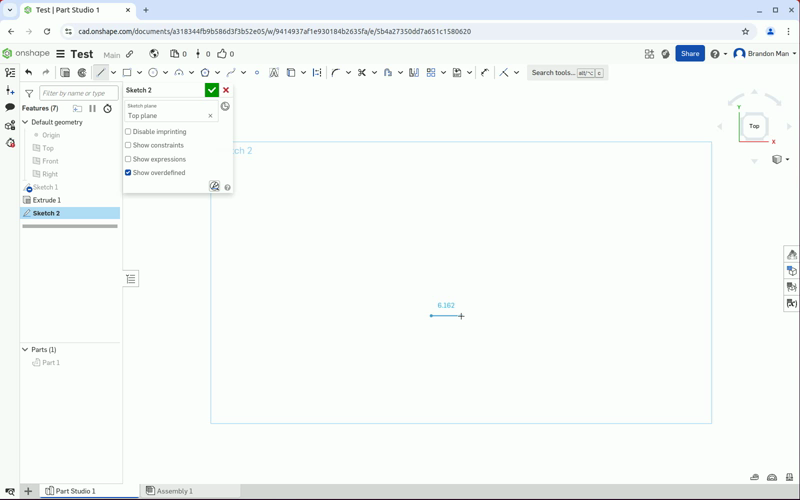
click(461, 315)
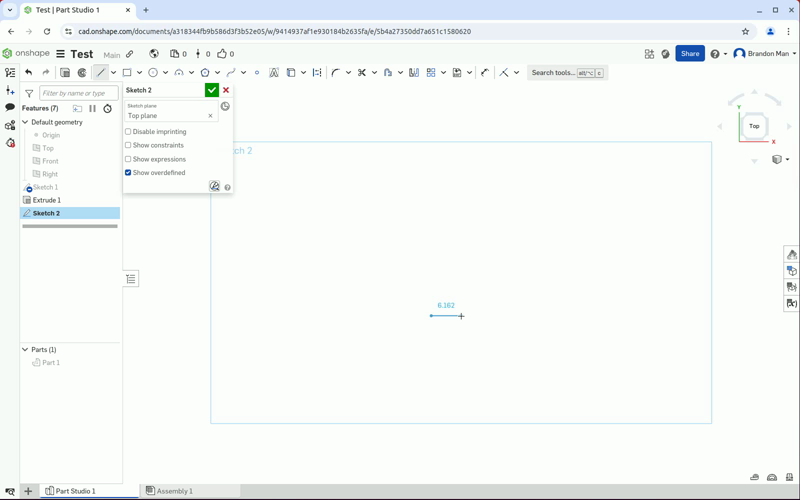
key_up(shift)
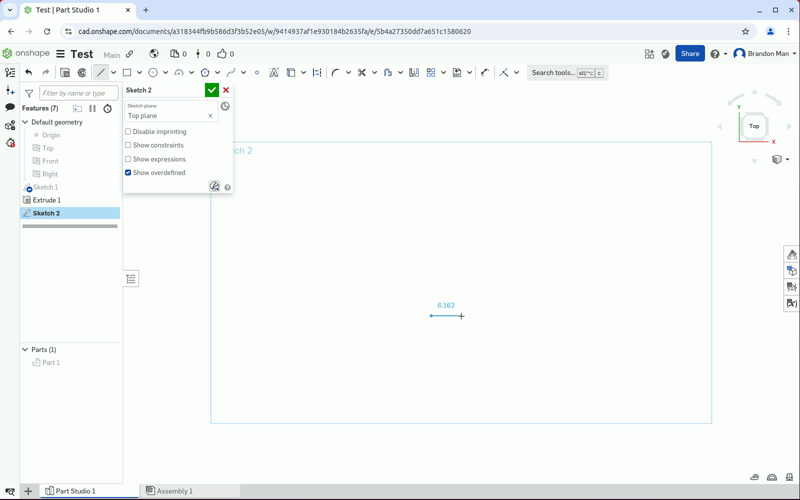
key_down(shift)
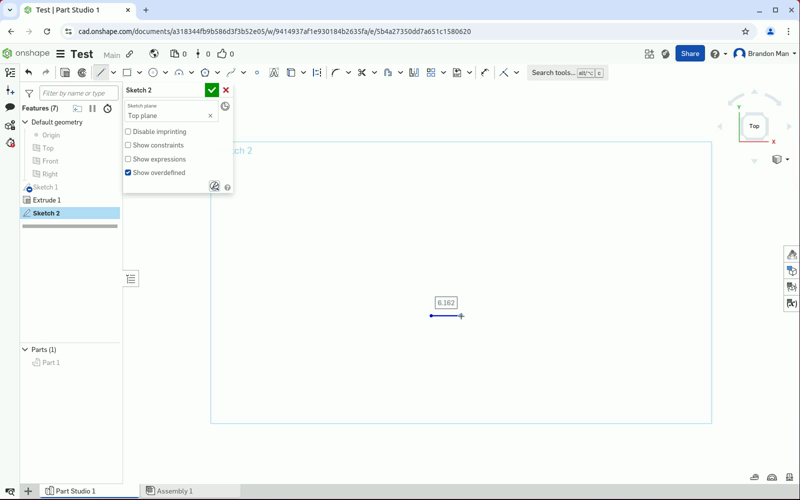
mouse_move(491, 315)
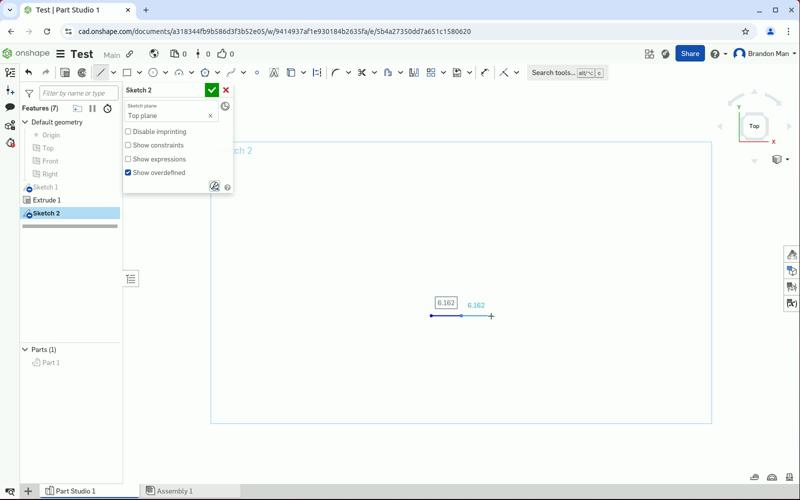
mouse_move(490, 315)
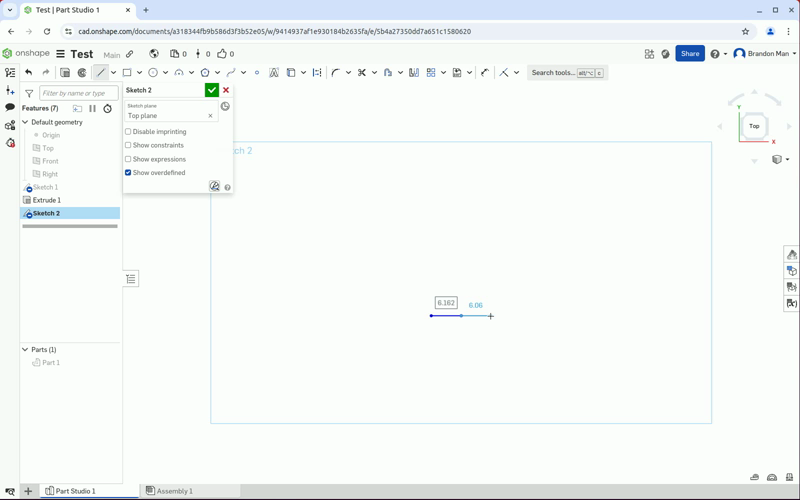
click(490, 315)
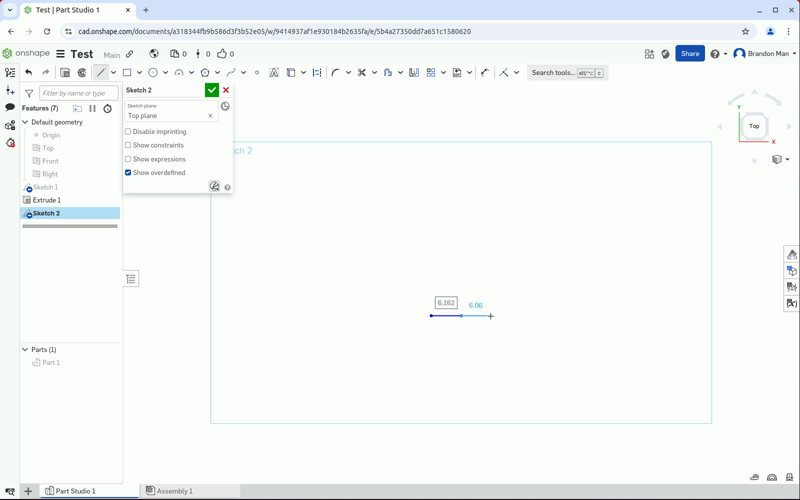
key_up(shift)
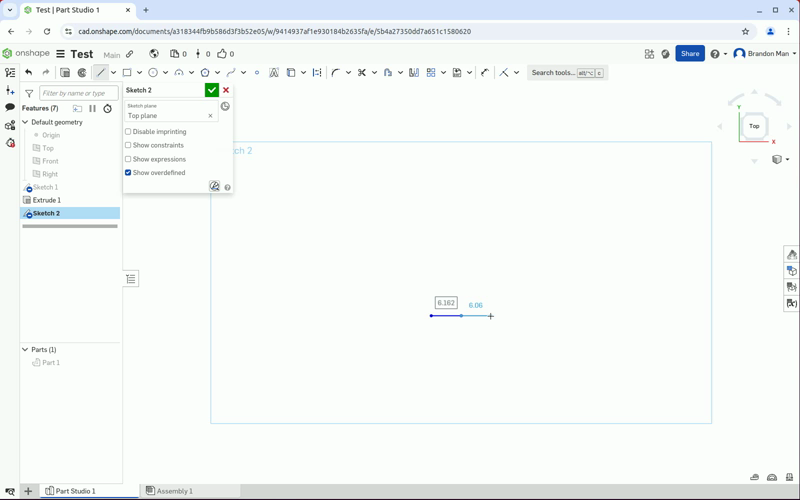
key_down(shift)
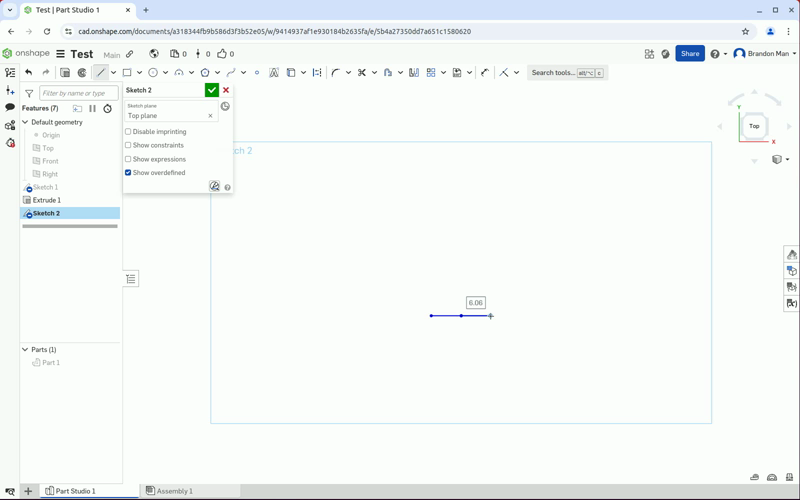
mouse_move(520, 315)
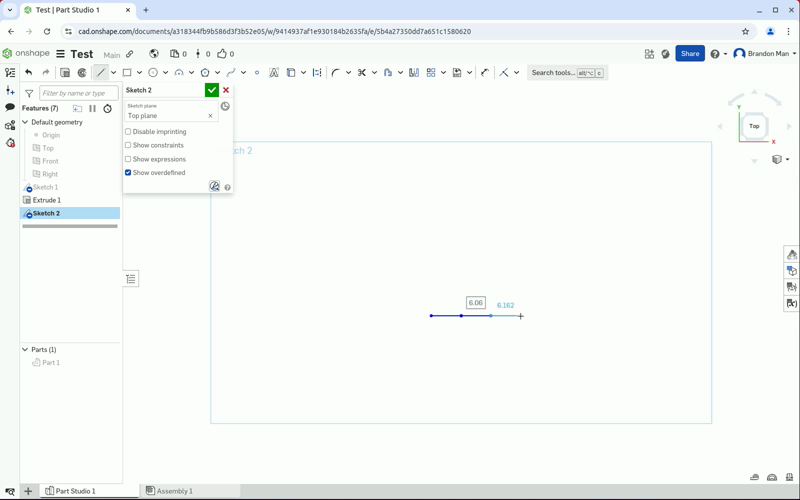
mouse_move(490, 288)
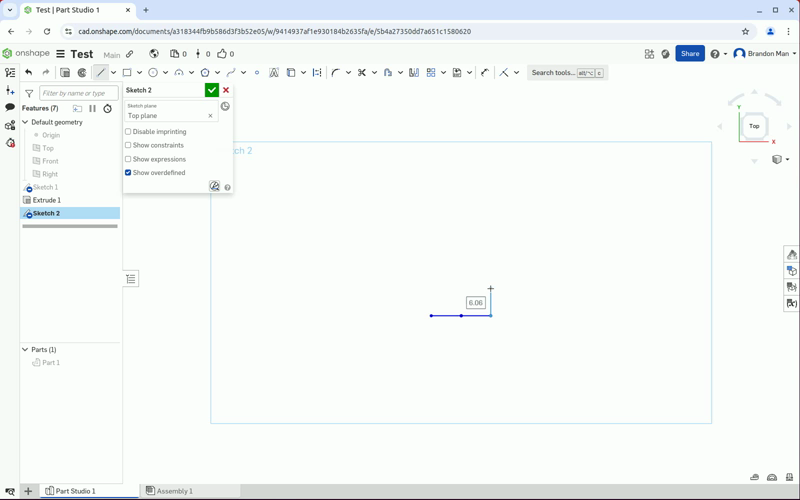
click(490, 288)
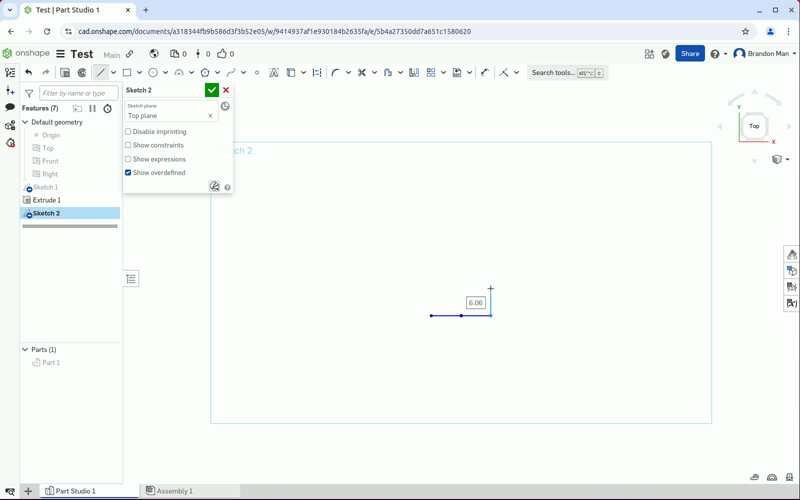
key_up(shift)
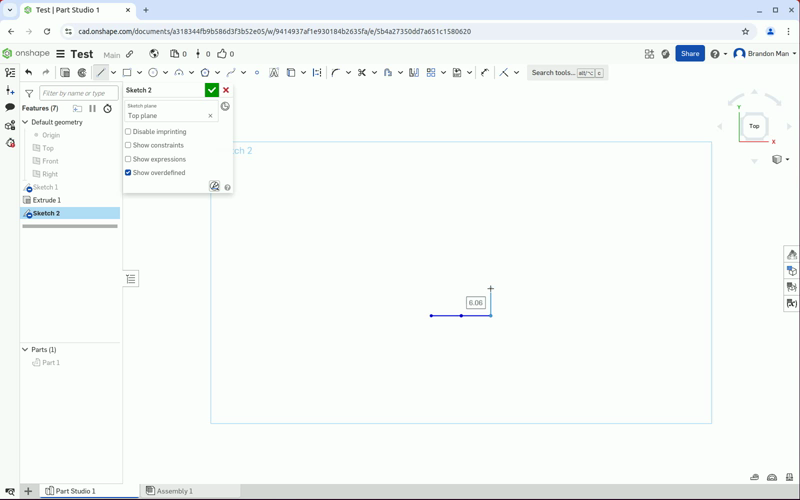
key_down(shift)
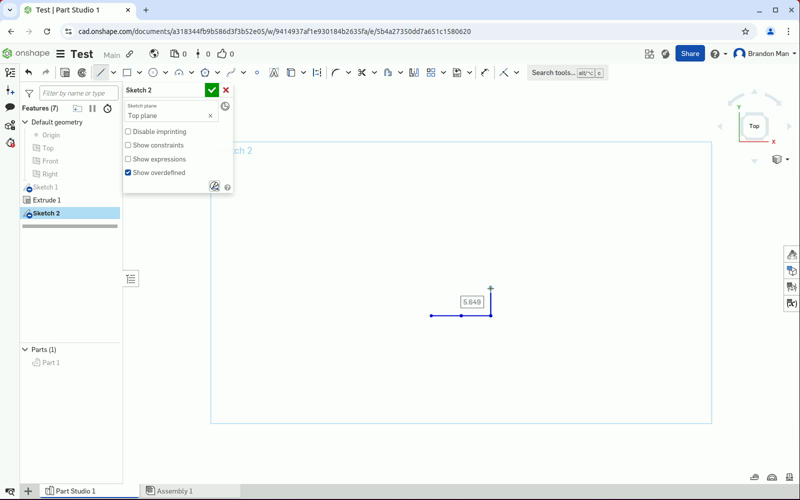
mouse_move(520, 288)
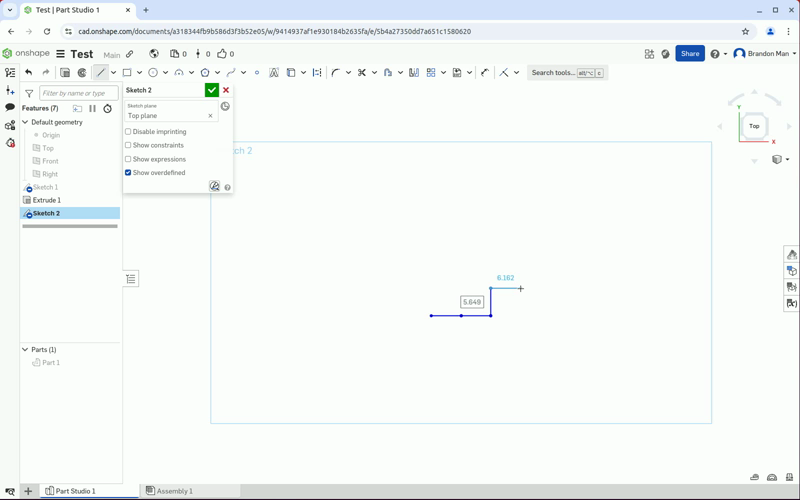
mouse_move(461, 288)
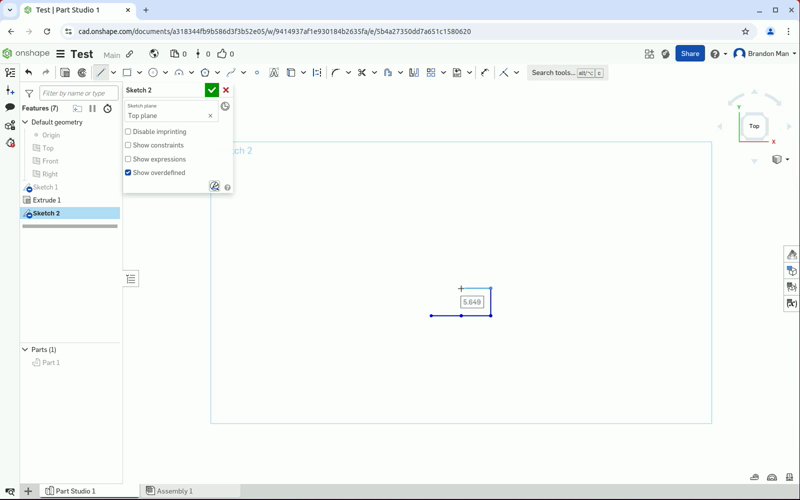
click(461, 288)
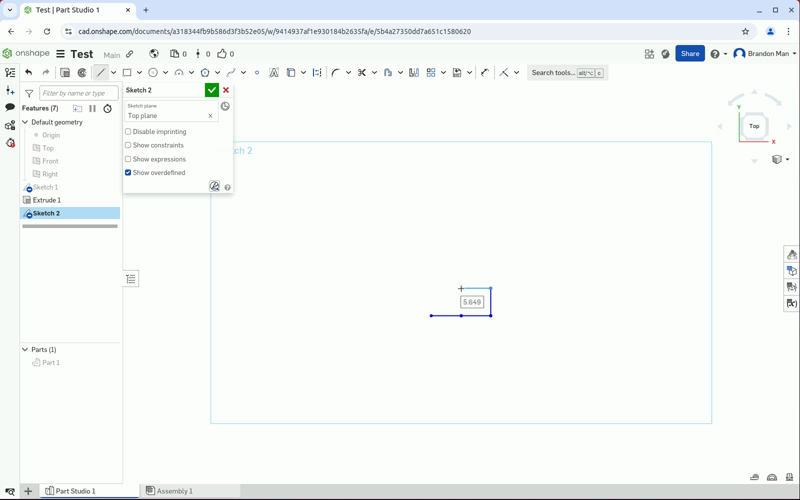
key_up(shift)
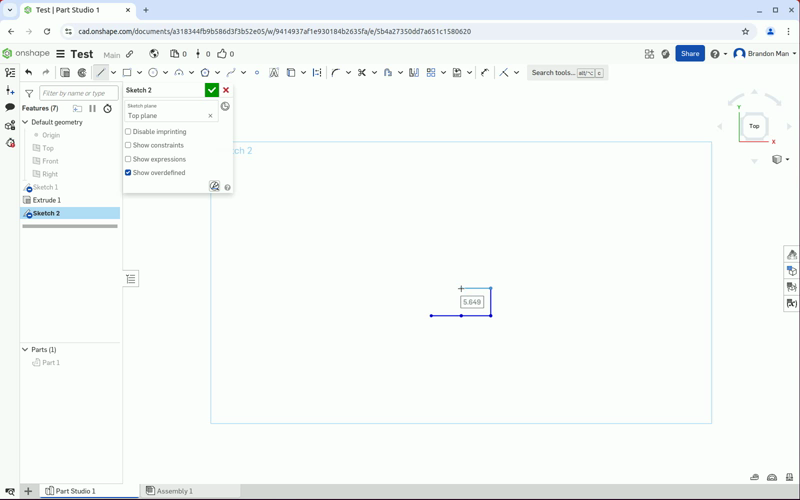
key_down(shift)
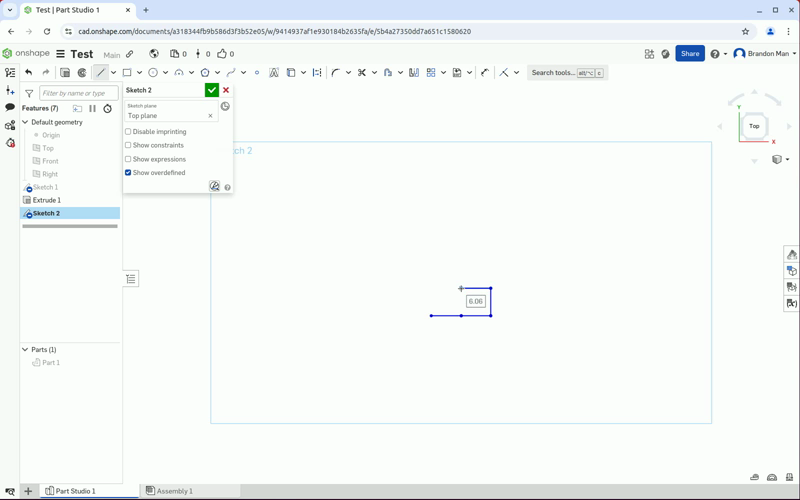
mouse_move(491, 288)
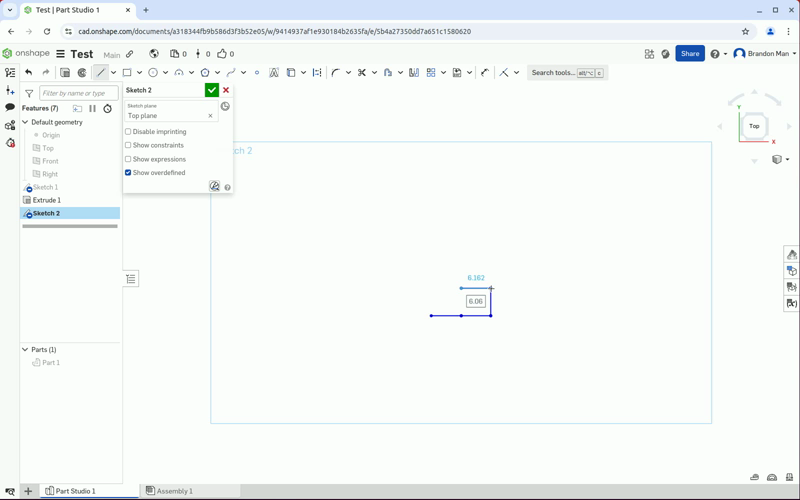
mouse_move(431, 288)
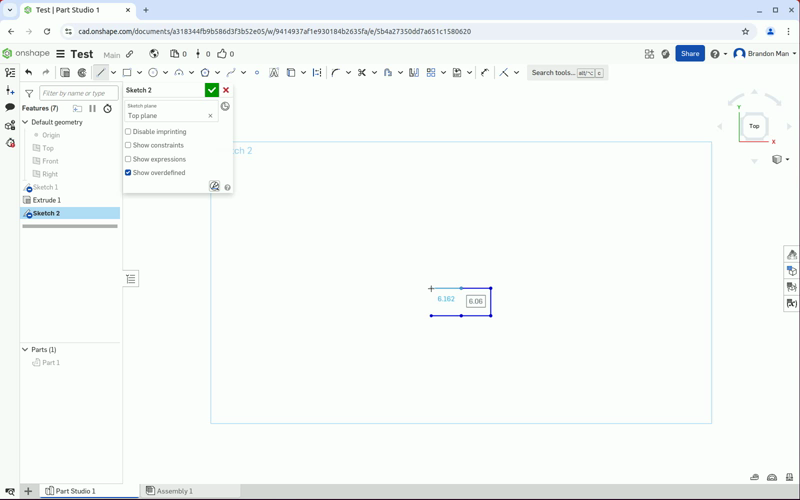
click(431, 288)
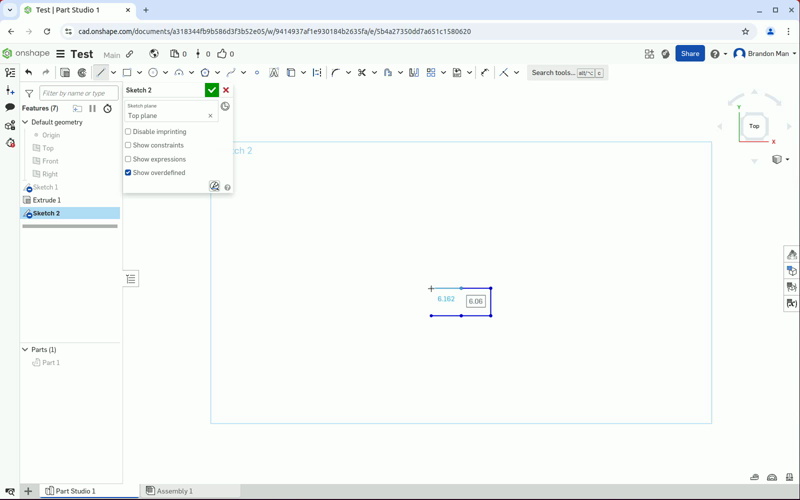
key_up(shift)
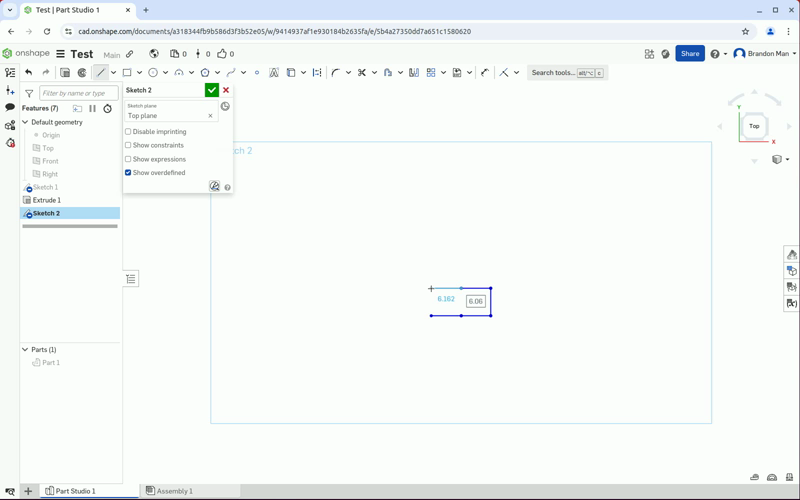
mouse_move(461, 288)
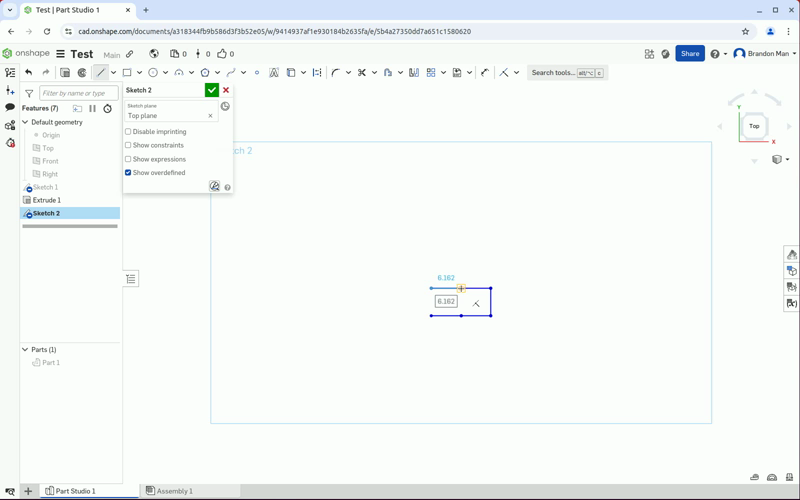
key_down(shift)
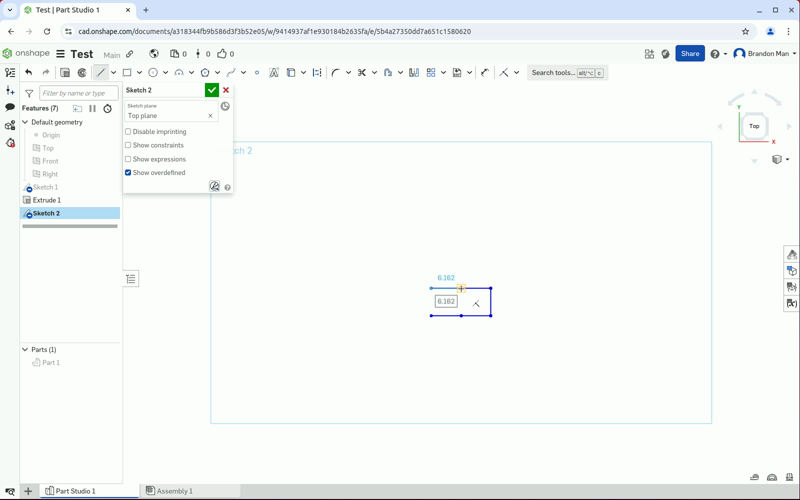
mouse_move(431, 315)
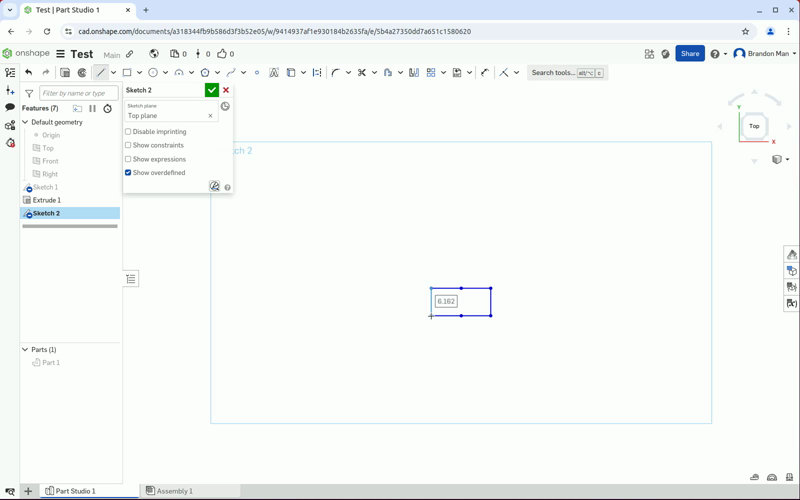
key_up(shift)
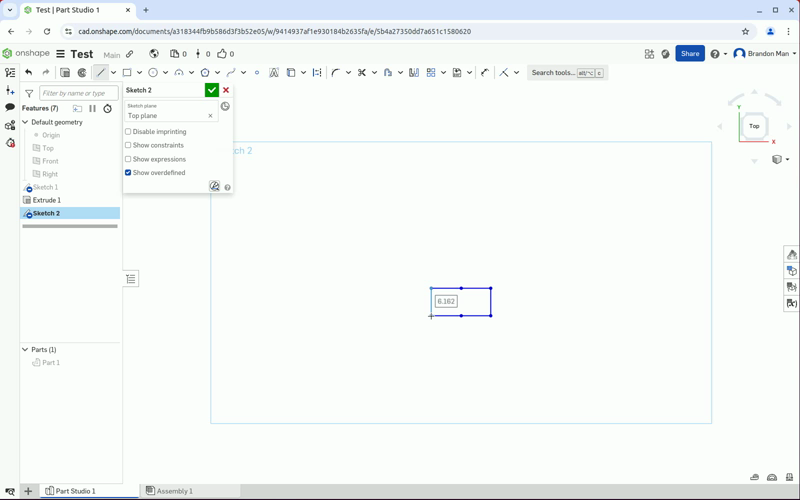
click(431, 315)
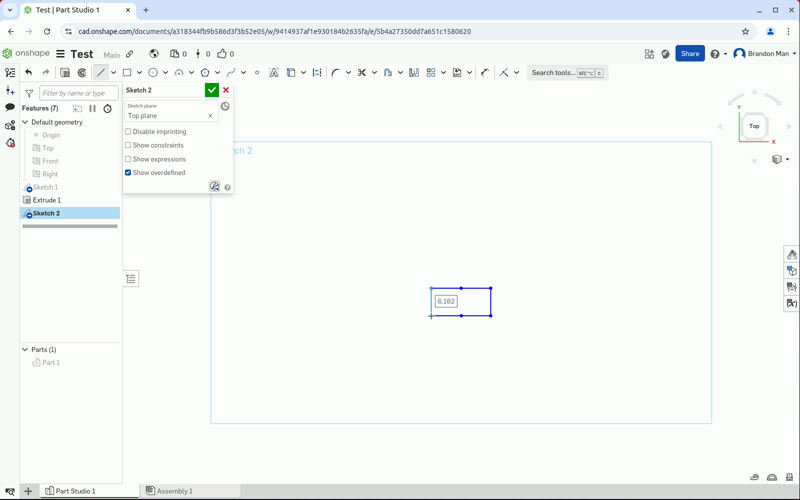
key(esc)
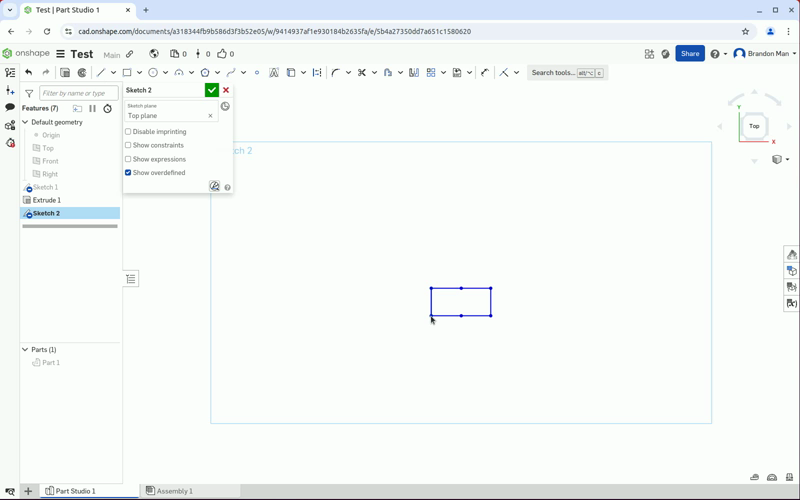
mouse_move(452, 308)
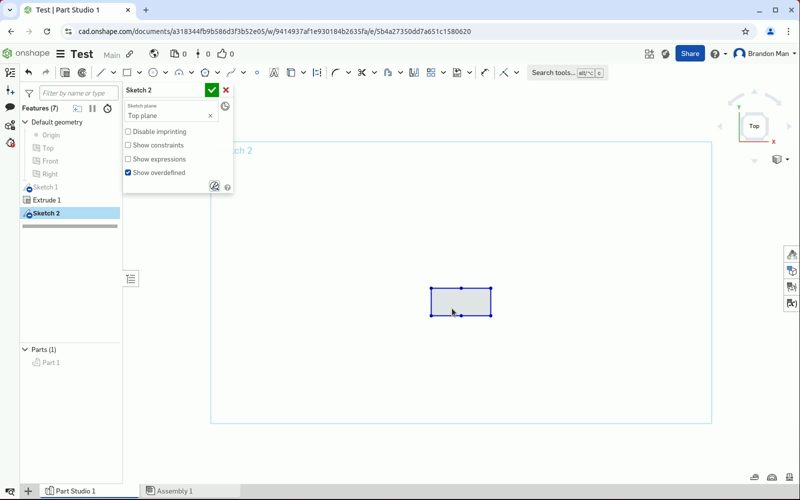
scroll(6)
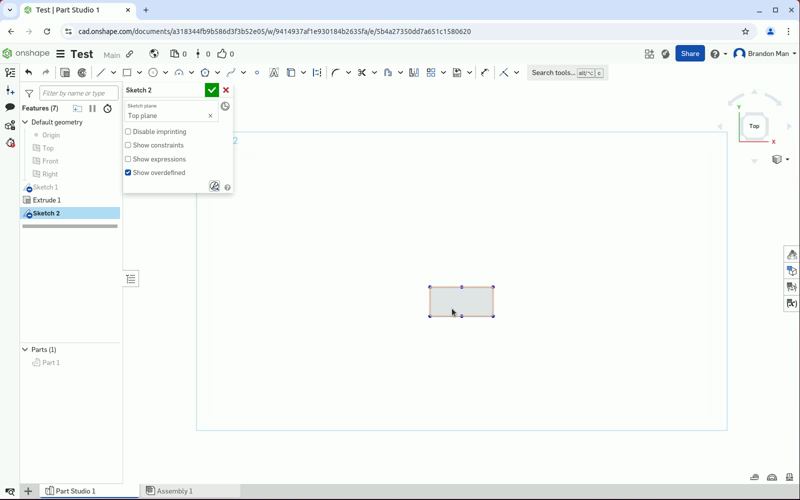
scroll(6)
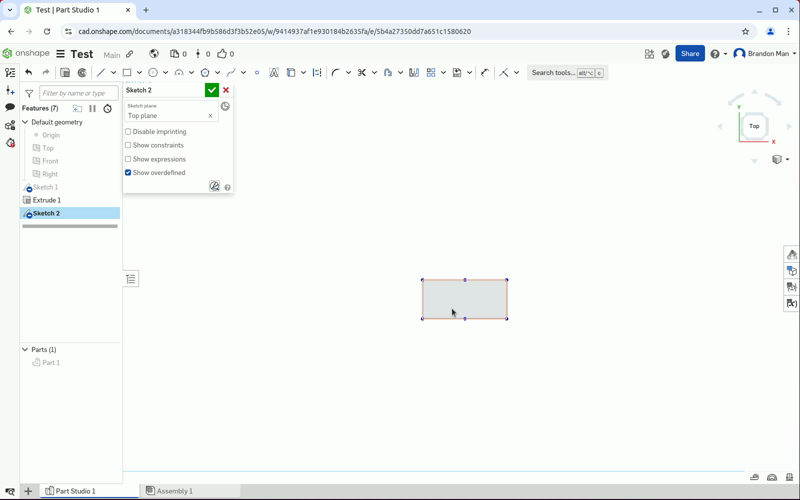
scroll(6)
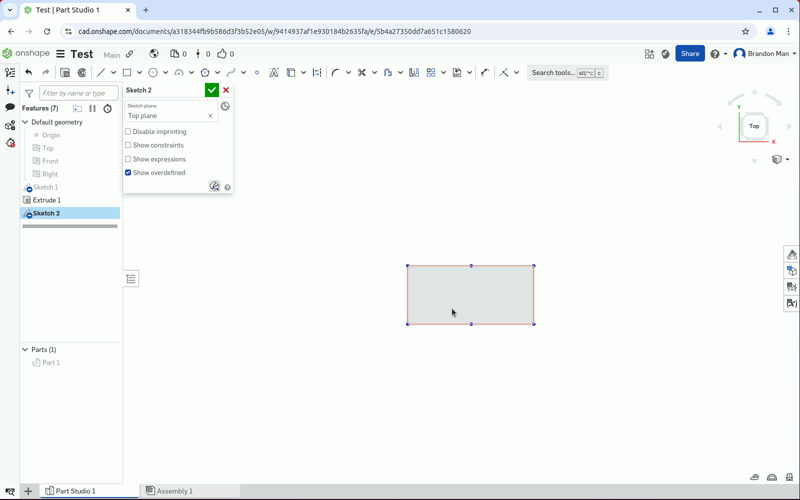
scroll(6)
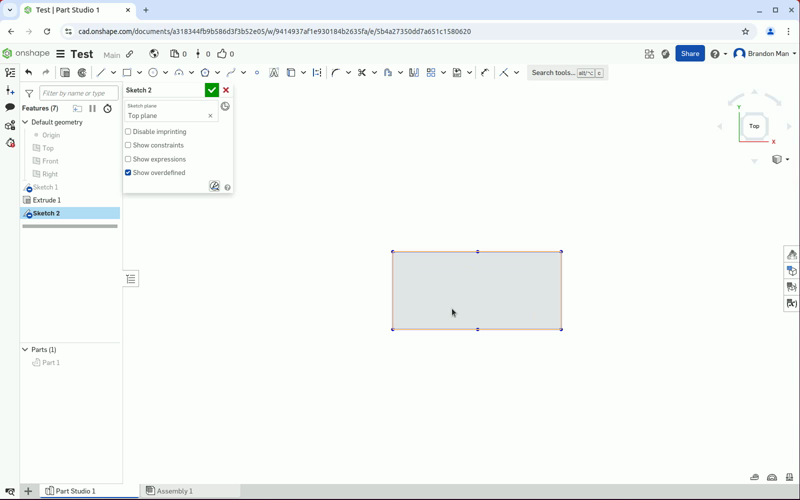
scroll(6)
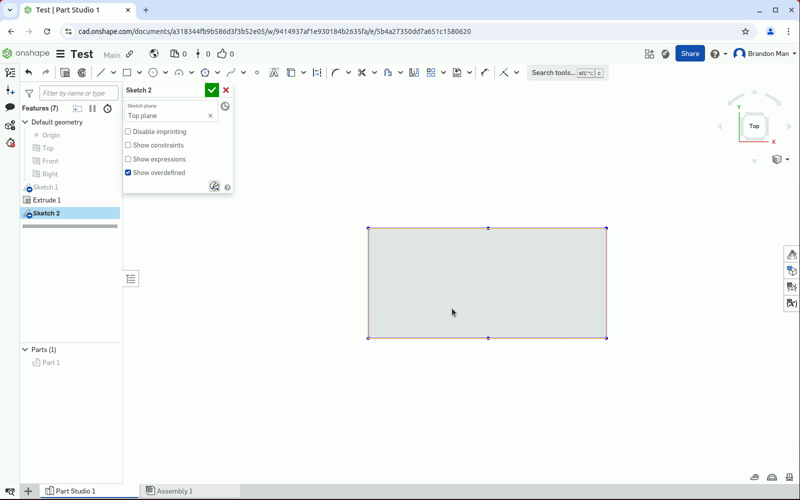
scroll(6)
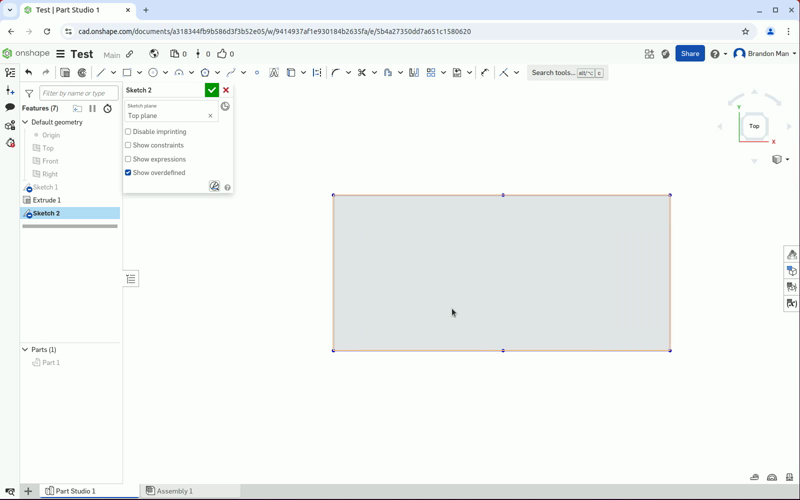
scroll(6)
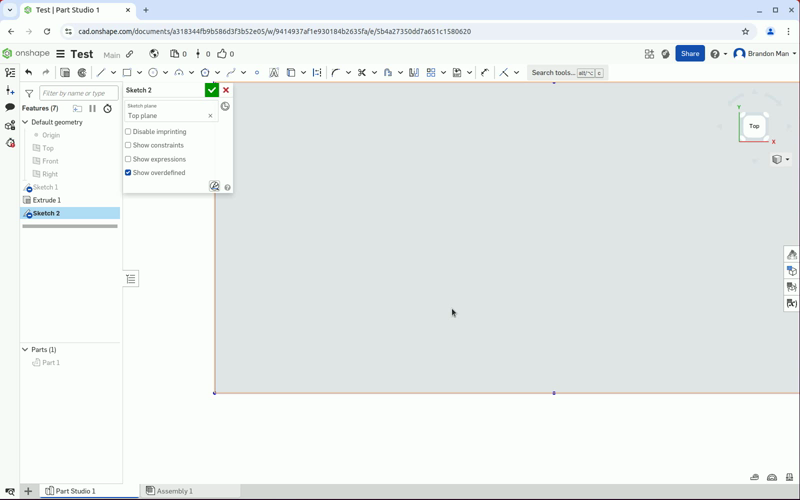
click(452, 308)
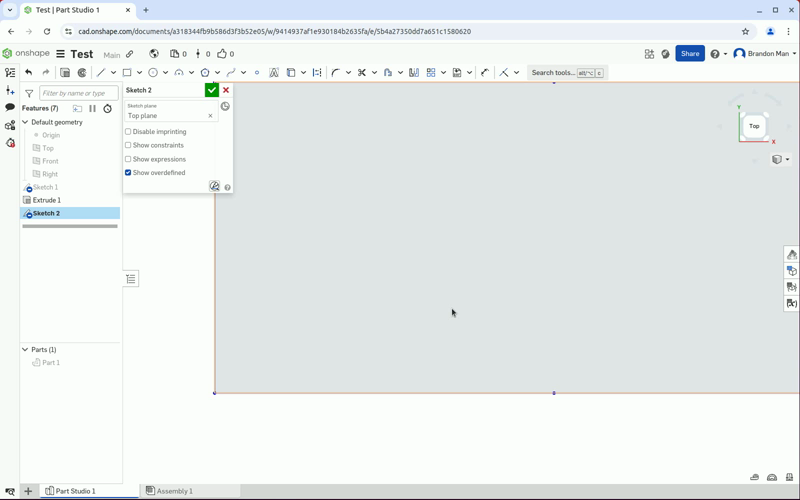
scroll(-6)
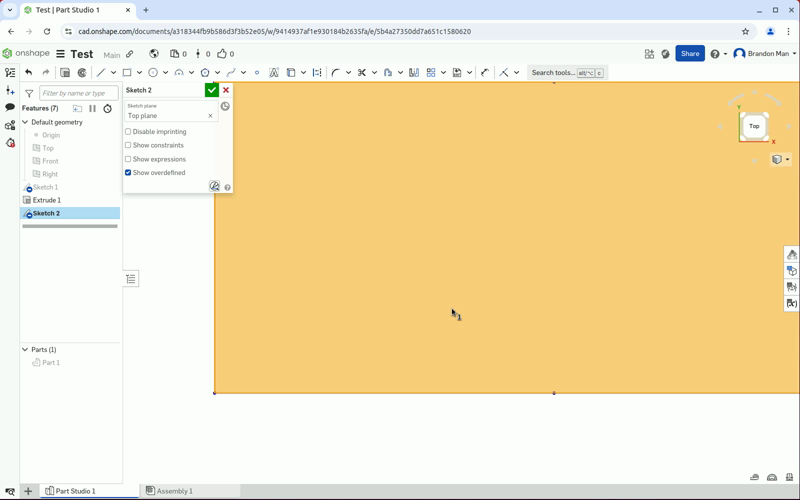
scroll(-6)
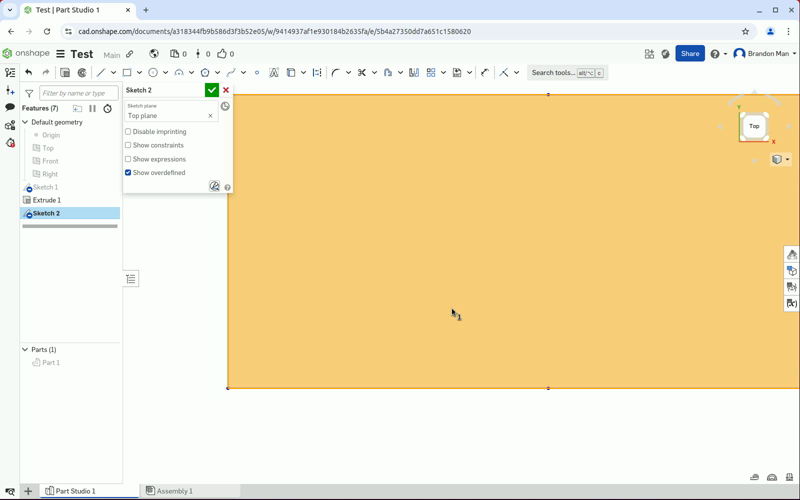
scroll(-6)
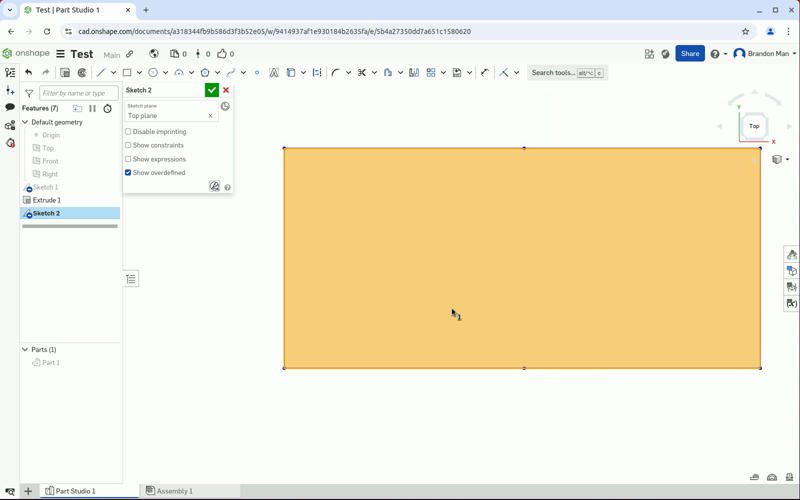
scroll(-6)
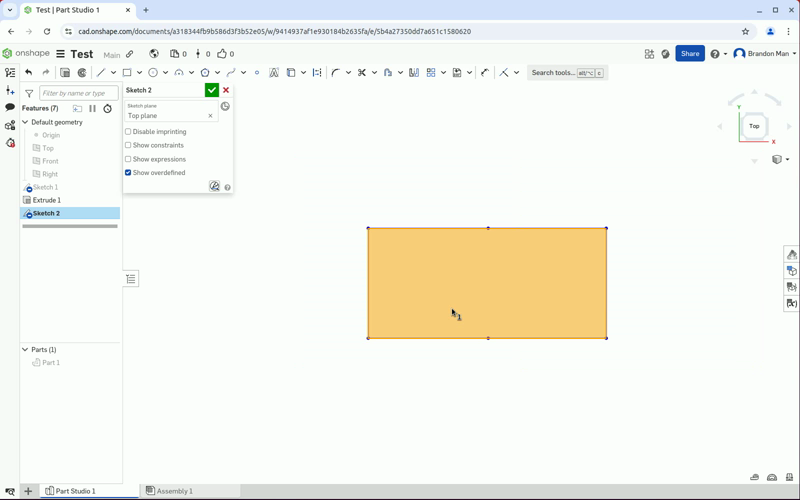
scroll(-6)
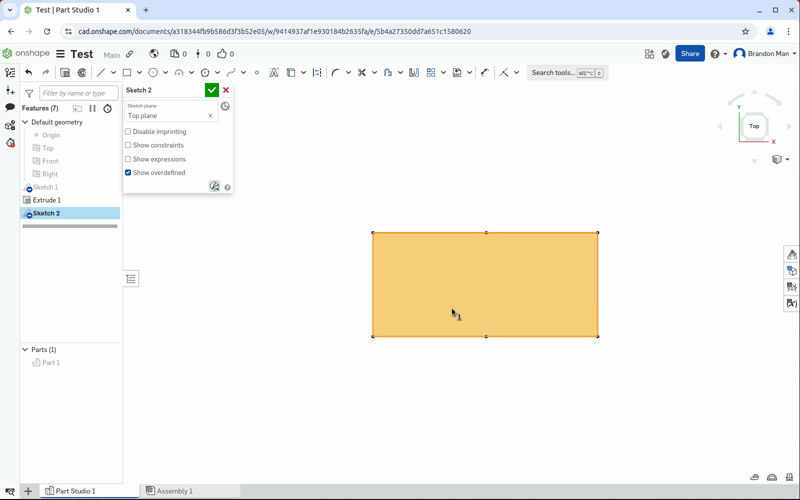
scroll(-6)
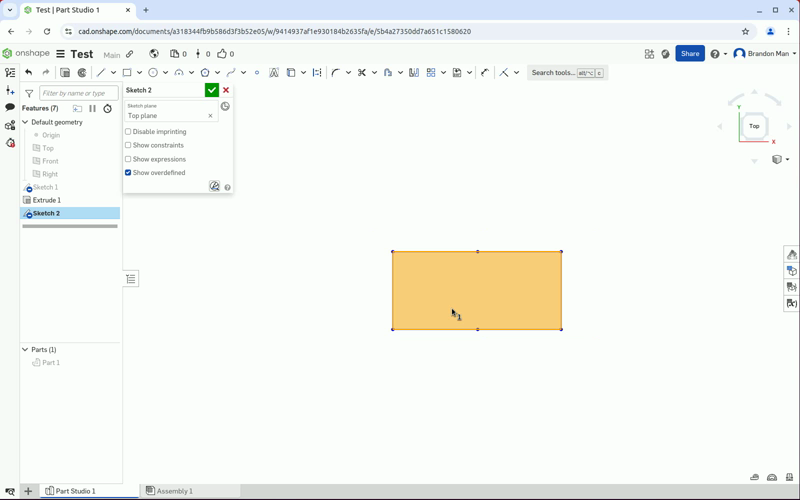
scroll(-6)
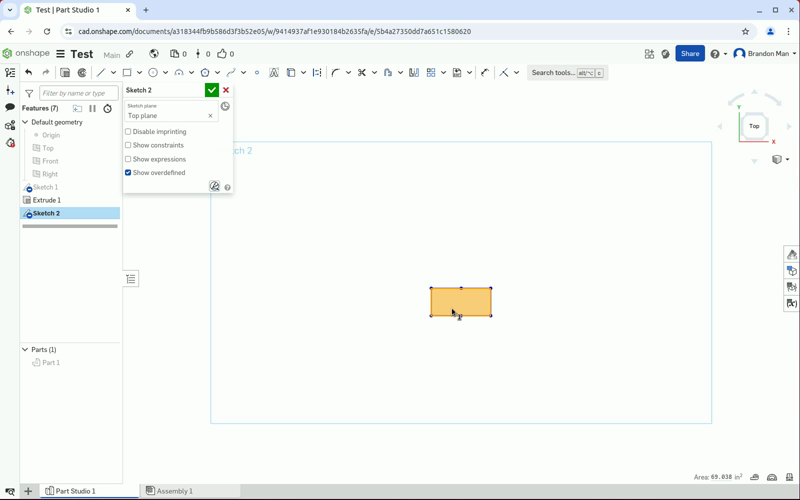
mouse_move(73, 352)
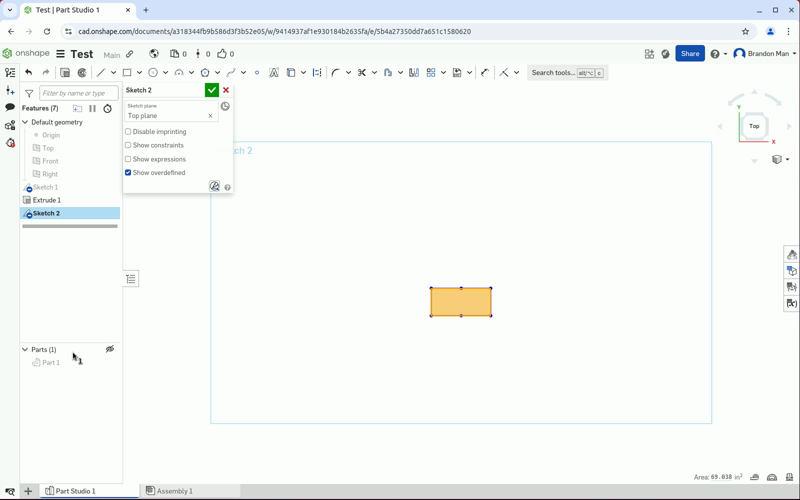
key(shift+y)
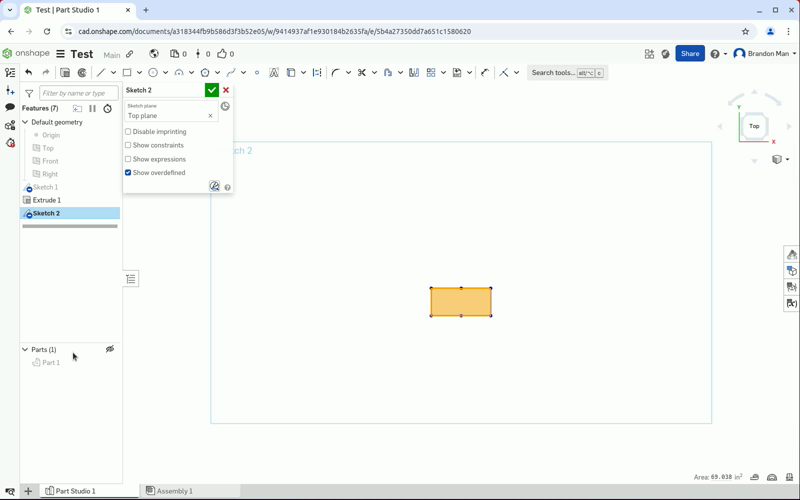
key(shift+e)
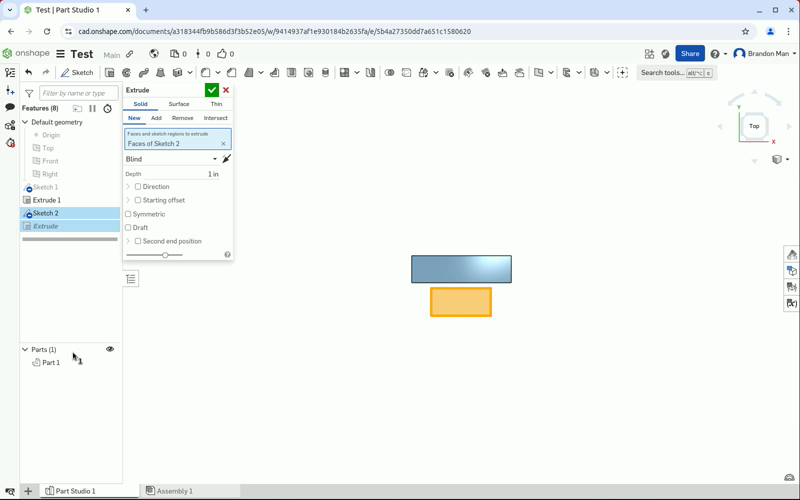
mouse_move(143, 106)
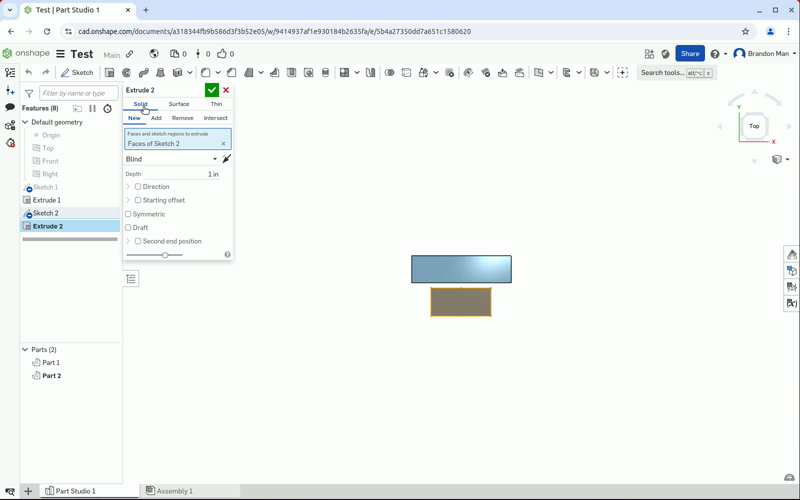
click(143, 106)
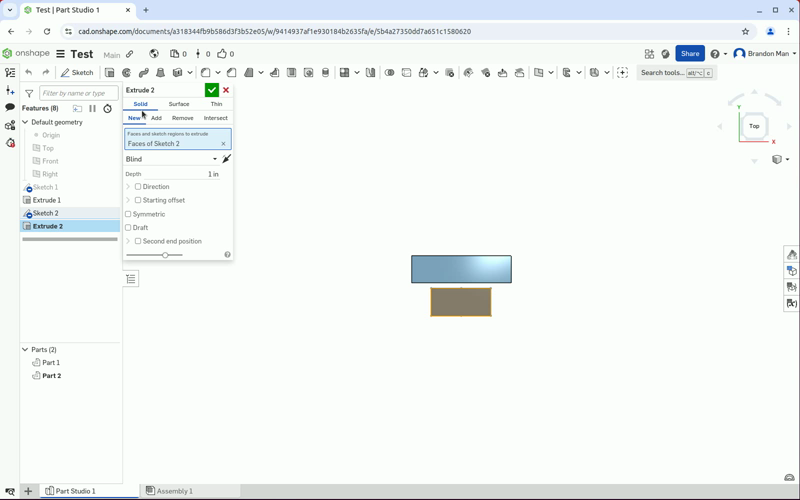
mouse_move(137, 120)
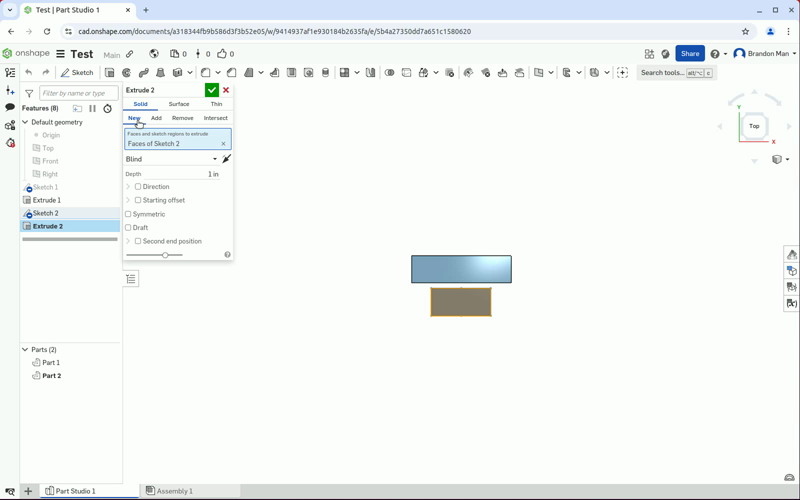
click(137, 120)
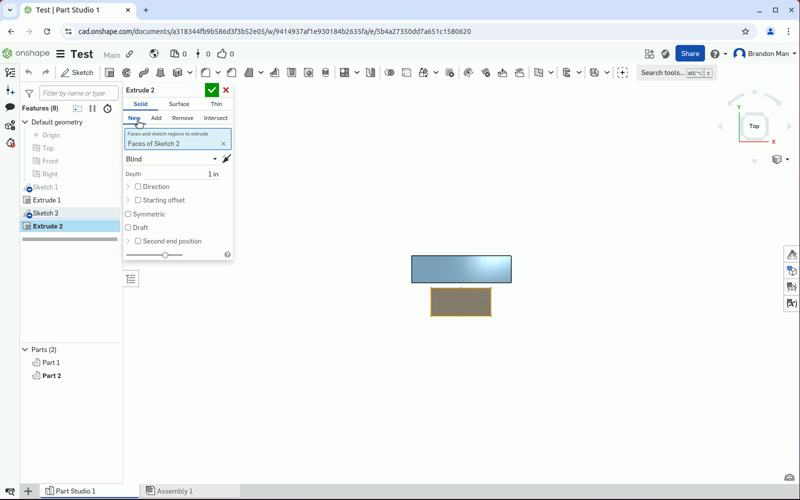
key(tab, 4)
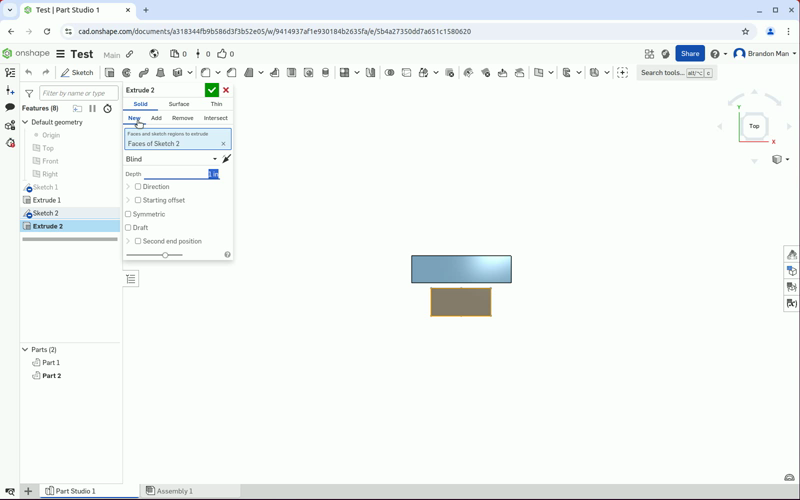
text(18.053)
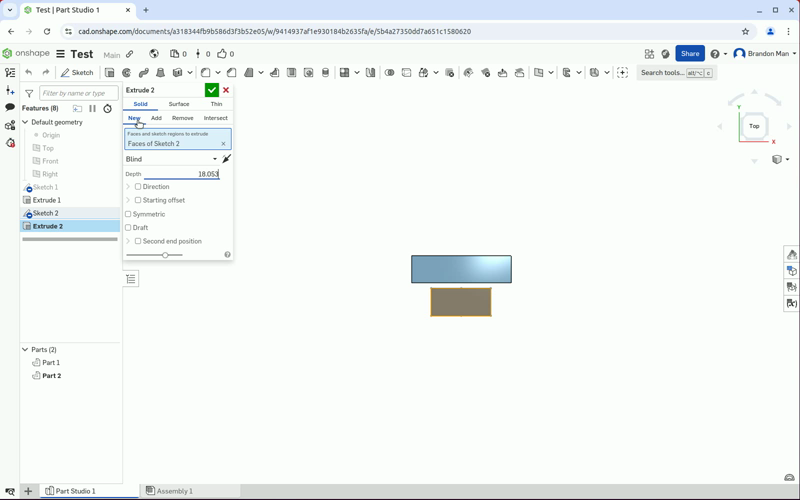
key(enter)
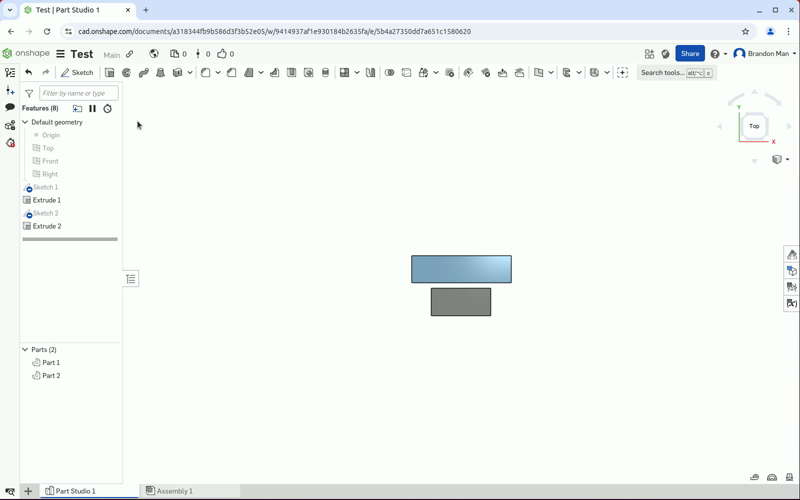
key(shift+h)
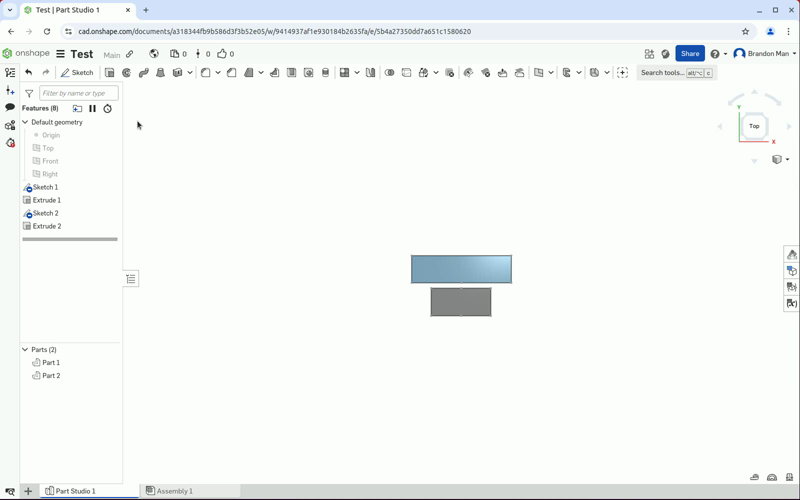
key(shift+h)
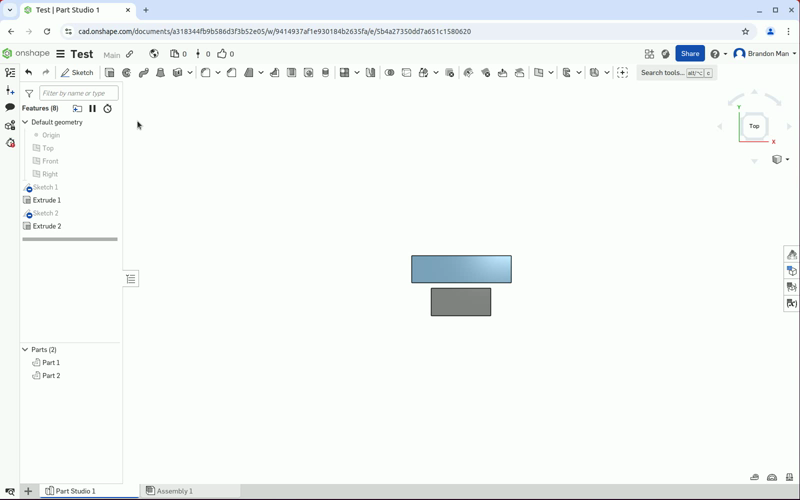
mouse_move(73, 189)
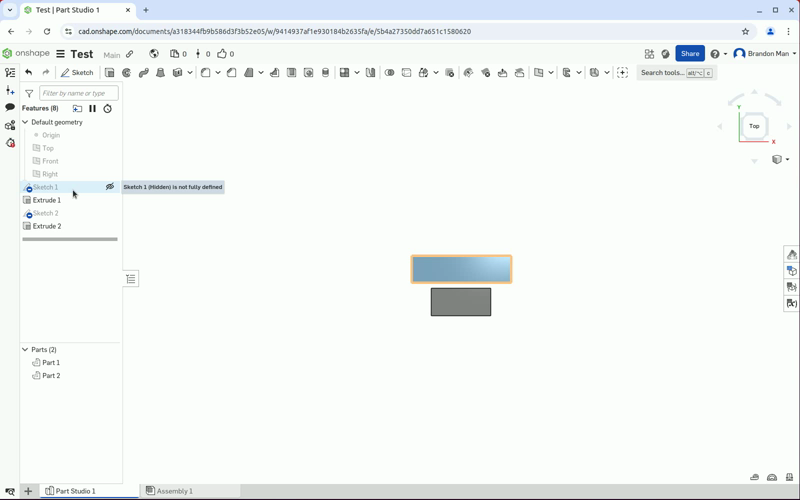
click(73, 189)
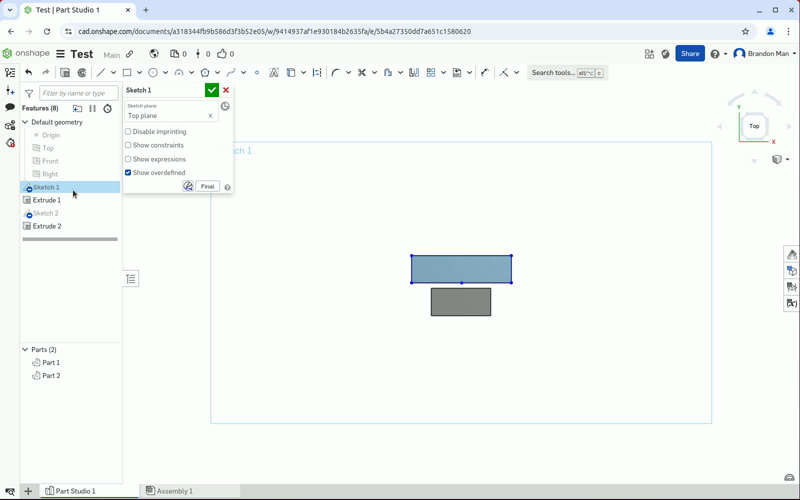
mouse_move(229, 92)
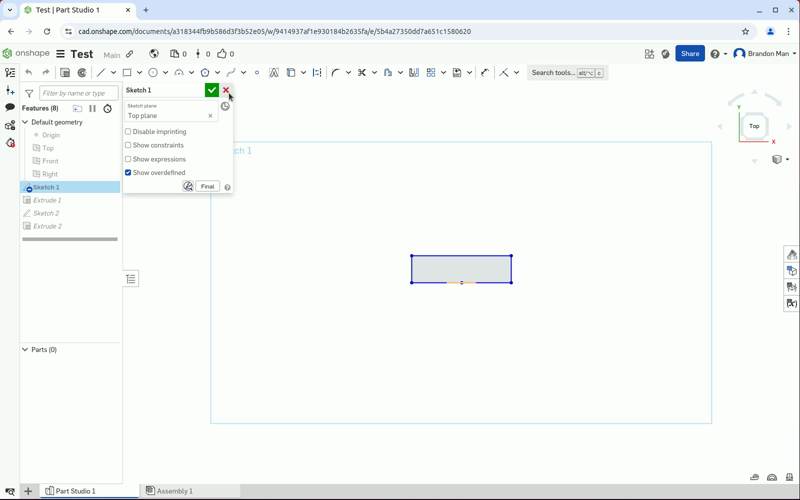
click(229, 92)
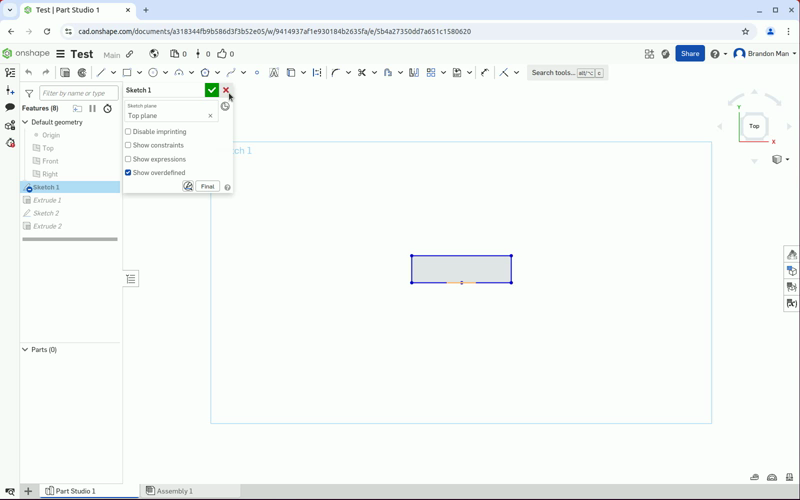
key(shift+s)
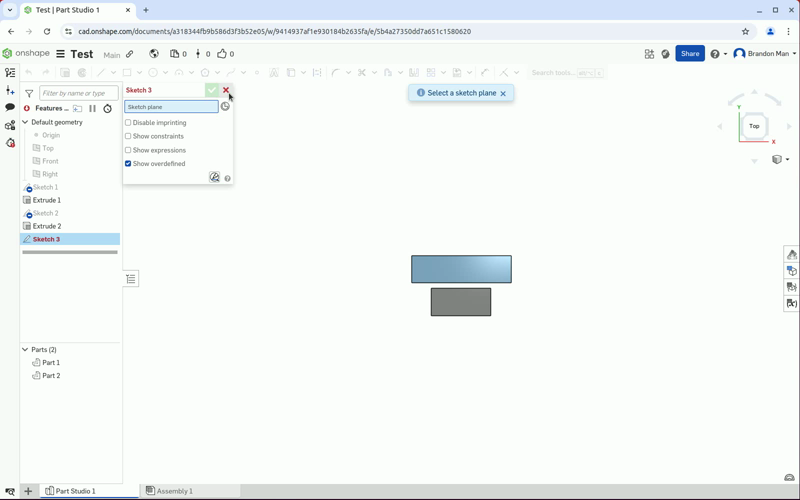
mouse_move(73, 150)
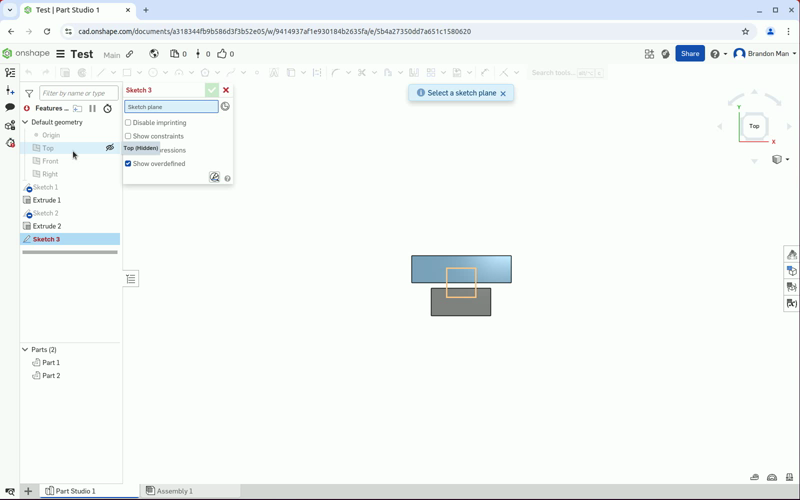
click(73, 150)
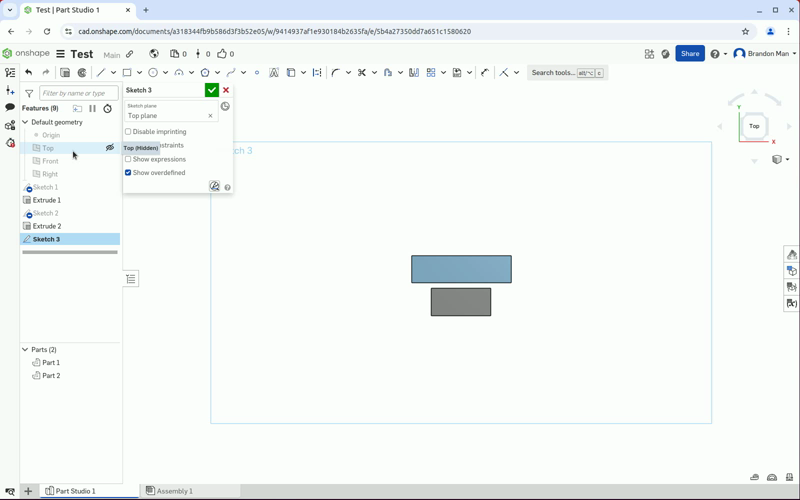
mouse_move(73, 352)
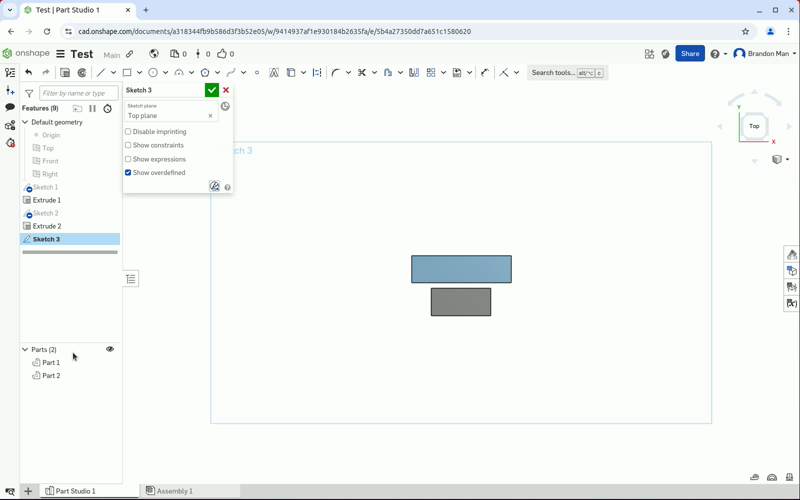
key(y)
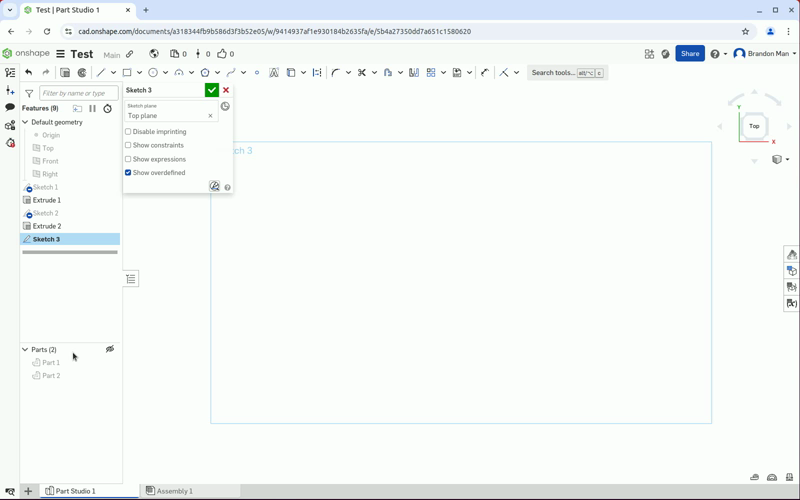
key(l)
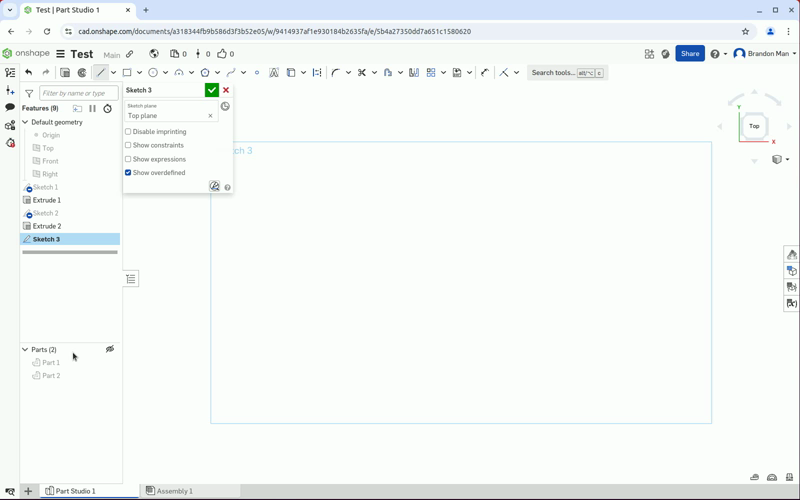
key_down(shift)
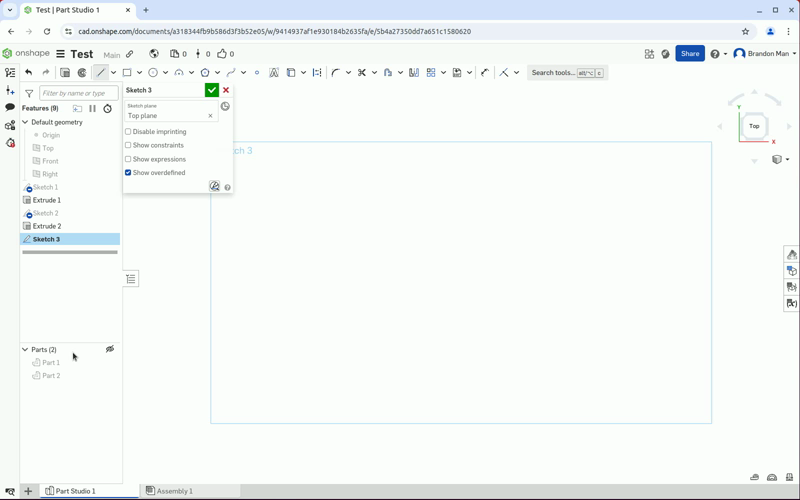
mouse_move(423, 349)
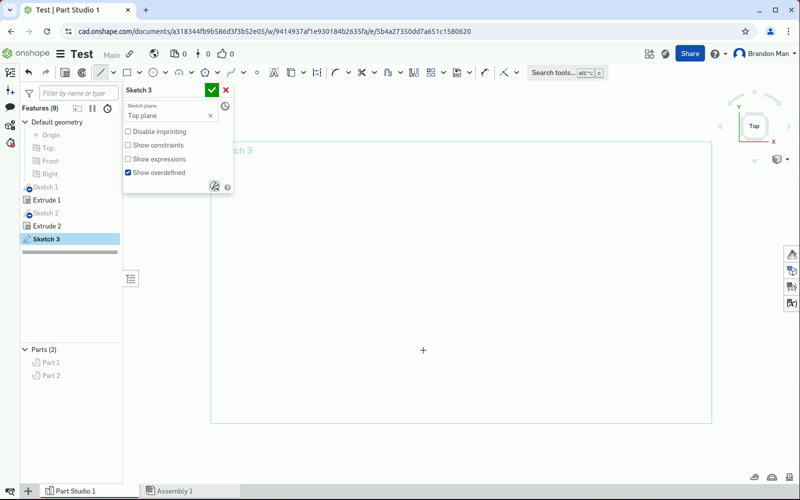
click(423, 349)
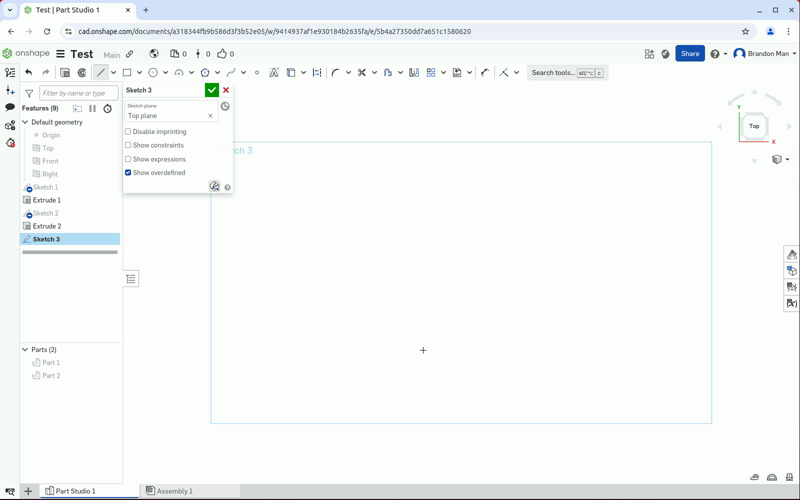
key_up(shift)
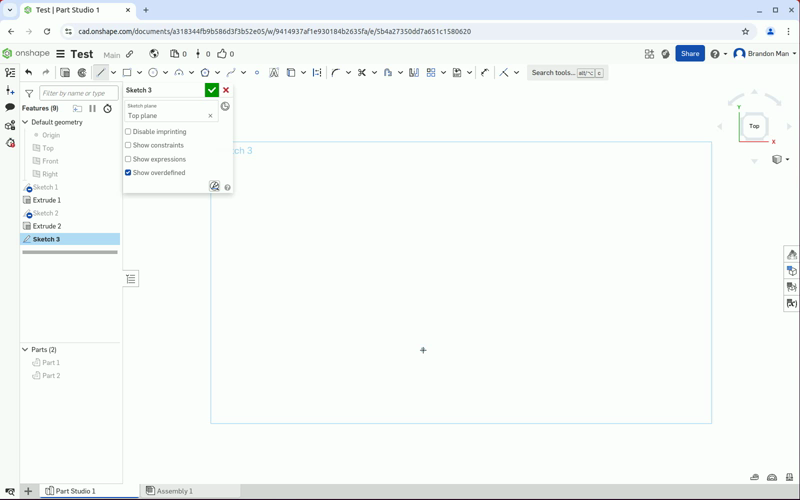
key_down(shift)
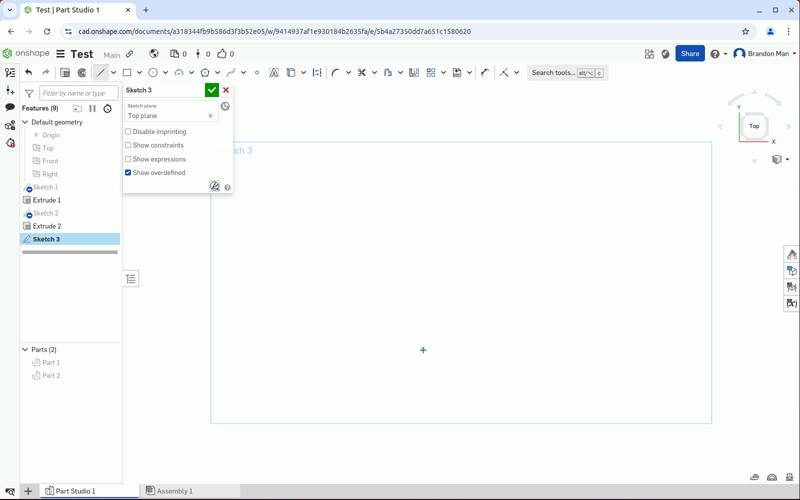
mouse_move(498, 349)
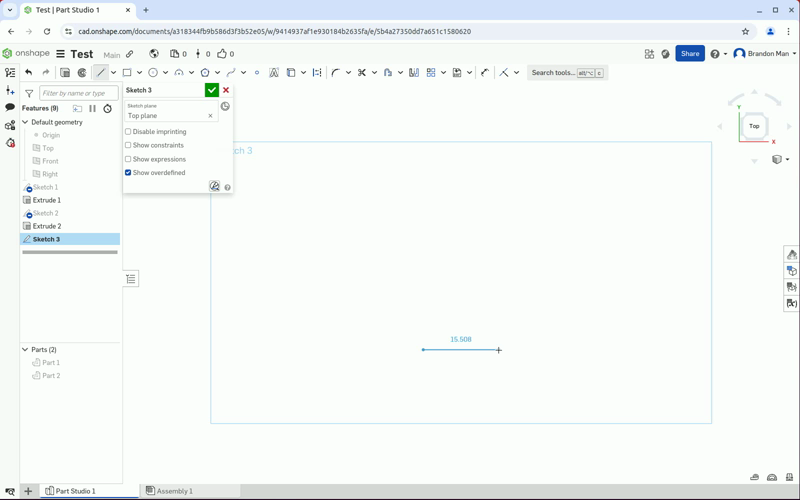
click(498, 349)
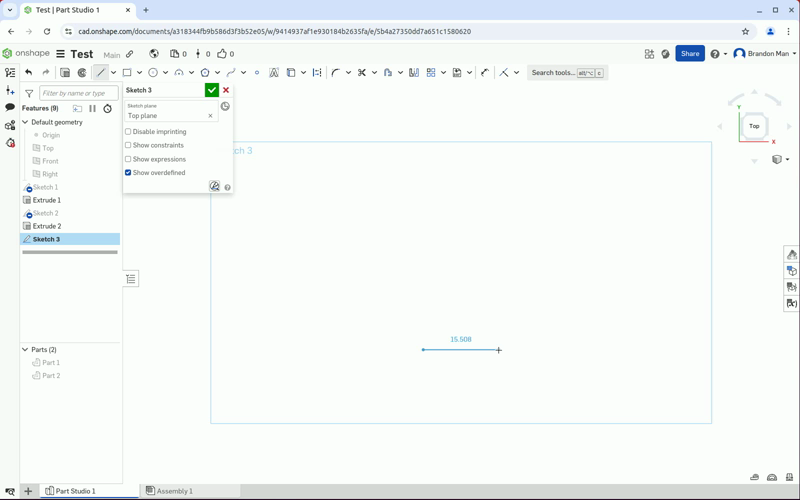
key_up(shift)
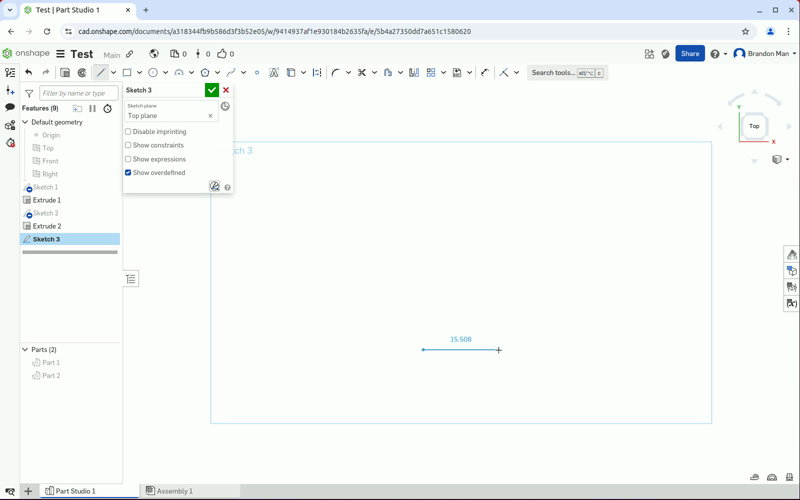
key_down(shift)
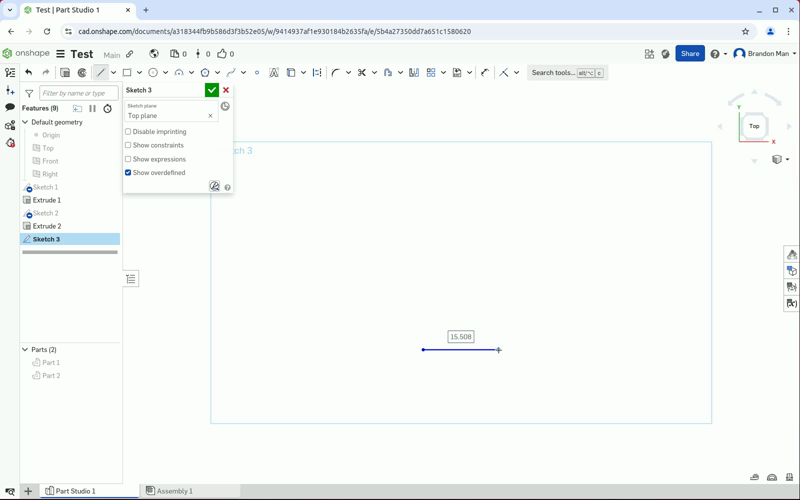
mouse_move(528, 349)
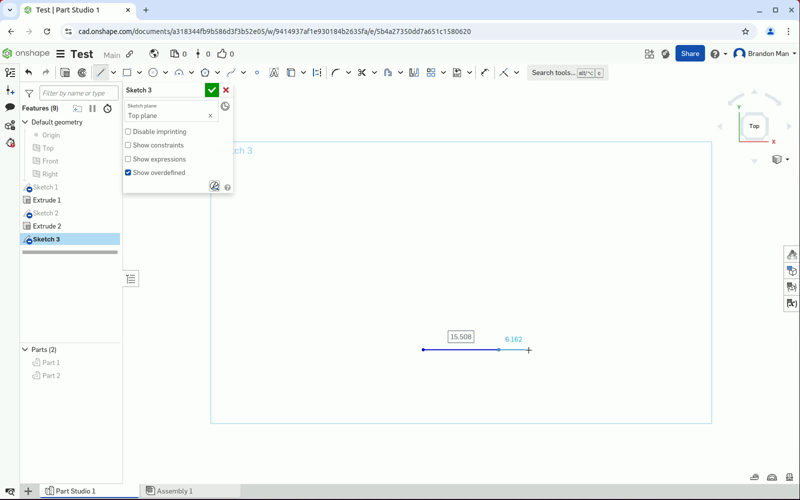
mouse_move(498, 321)
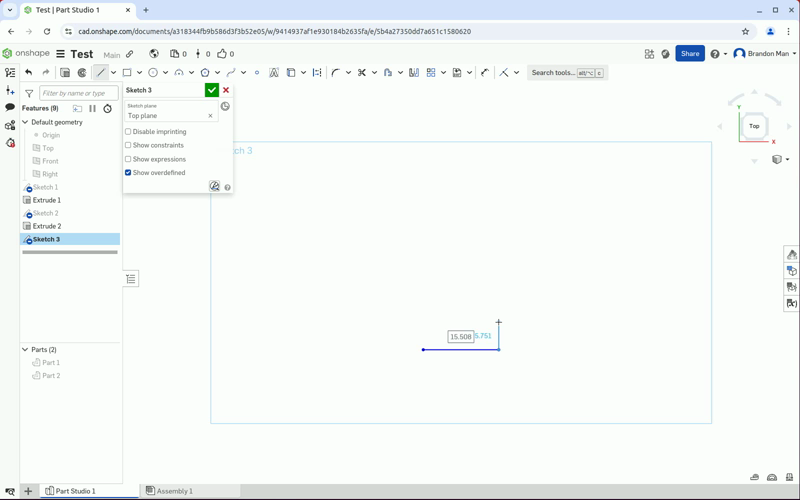
click(498, 321)
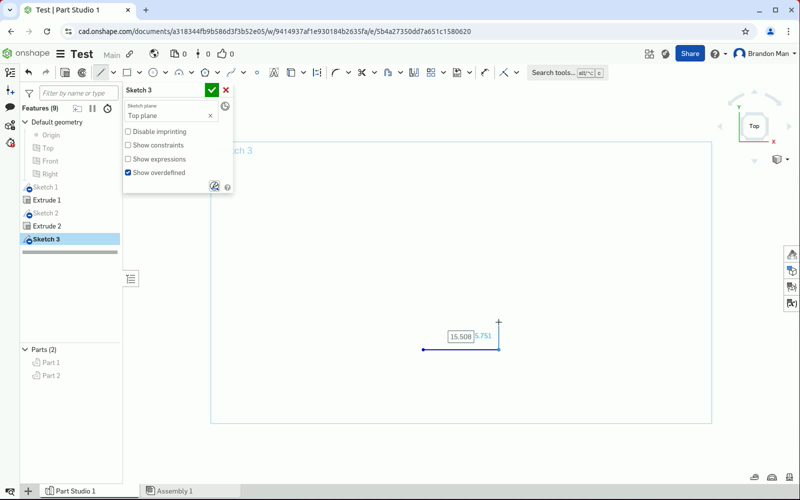
key_up(shift)
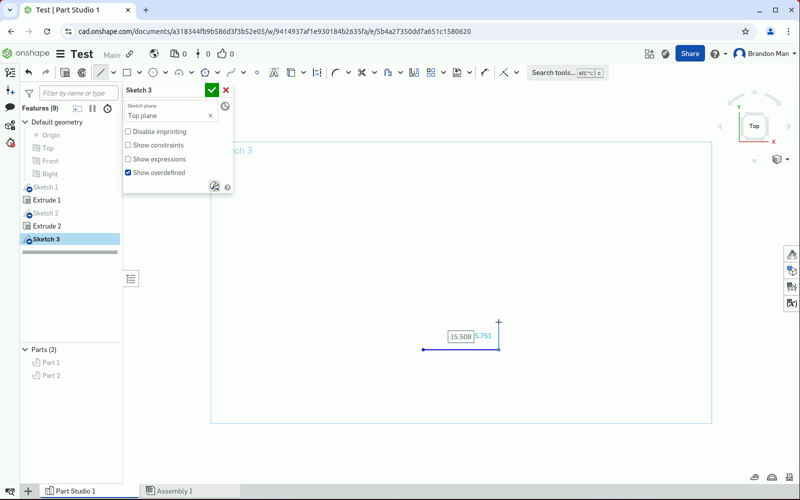
key_down(shift)
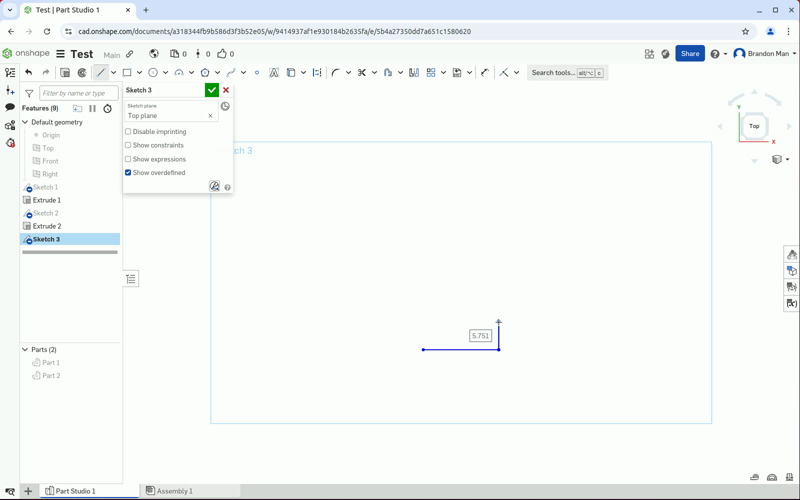
mouse_move(528, 321)
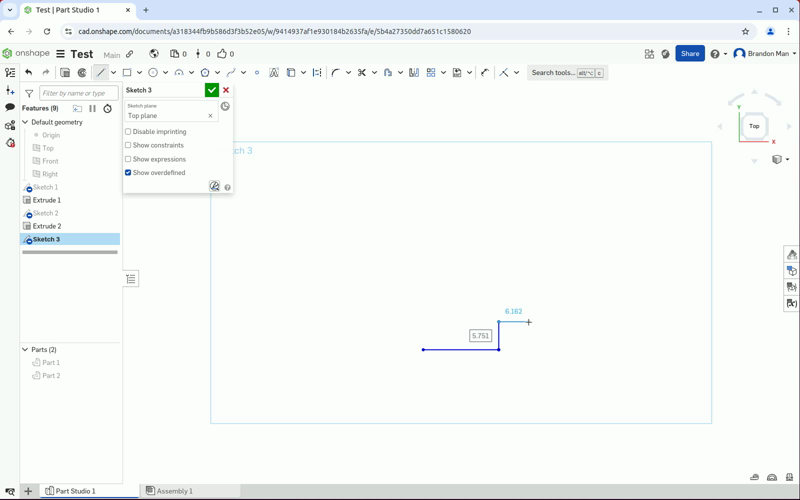
mouse_move(461, 321)
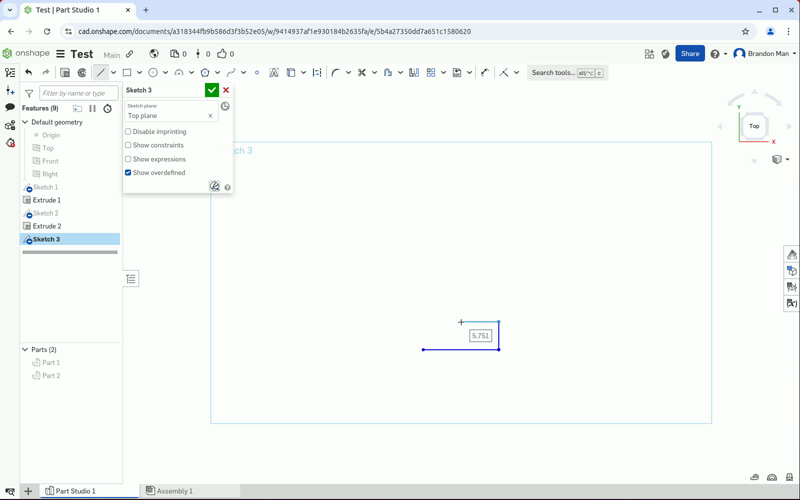
click(461, 321)
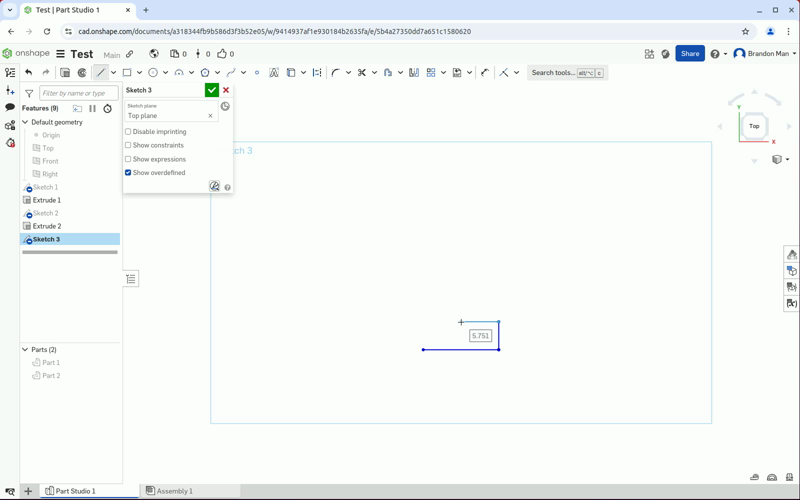
key_up(shift)
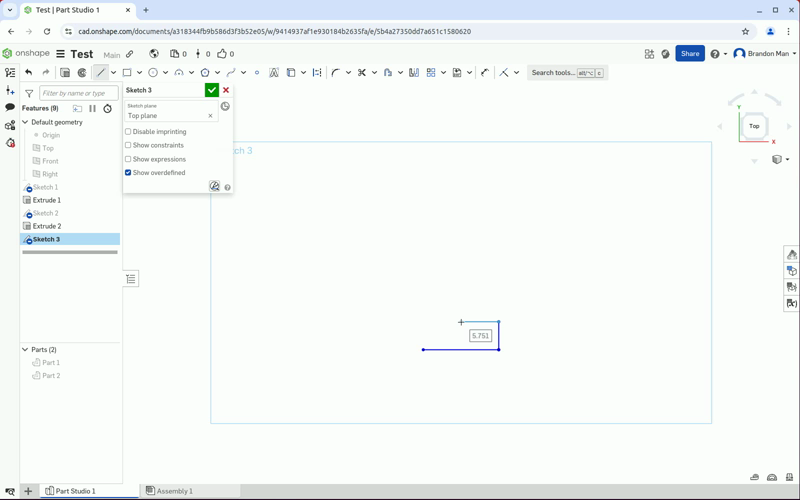
key_down(shift)
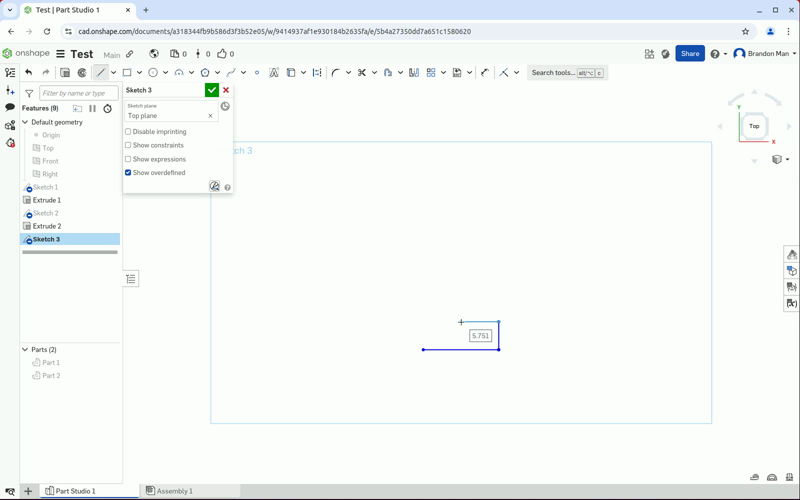
mouse_move(491, 321)
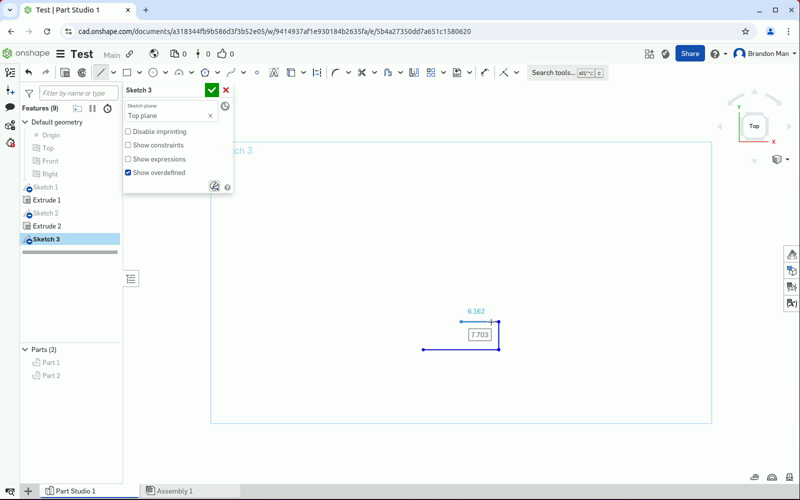
mouse_move(423, 321)
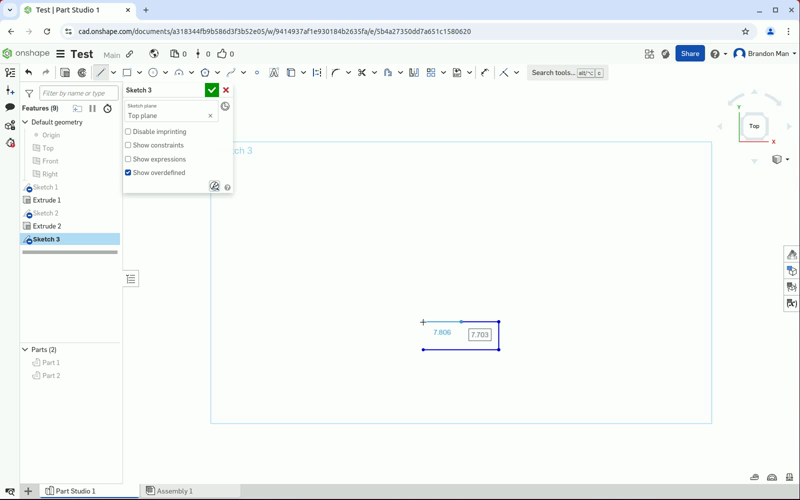
click(423, 321)
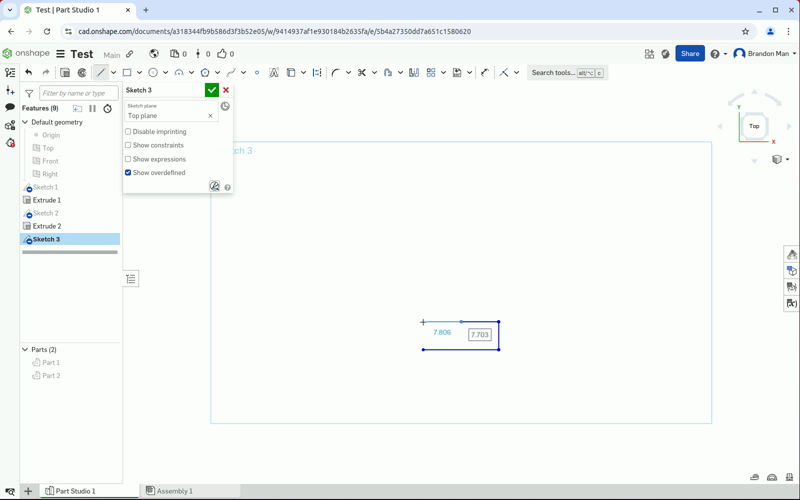
key_up(shift)
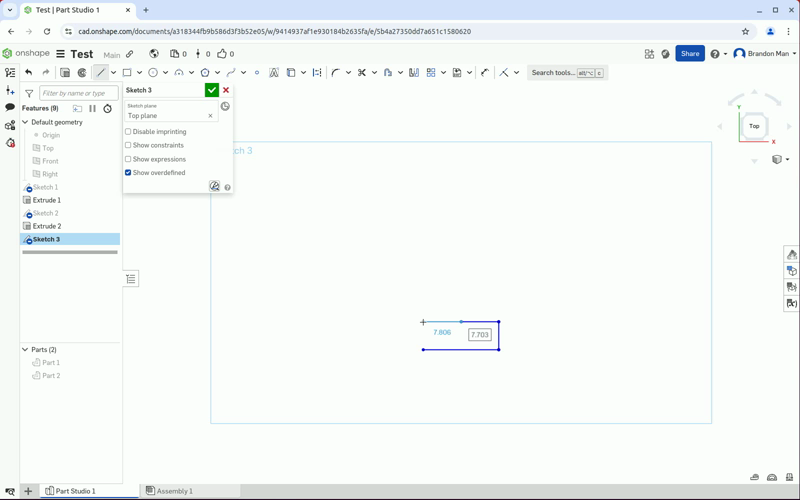
mouse_move(453, 321)
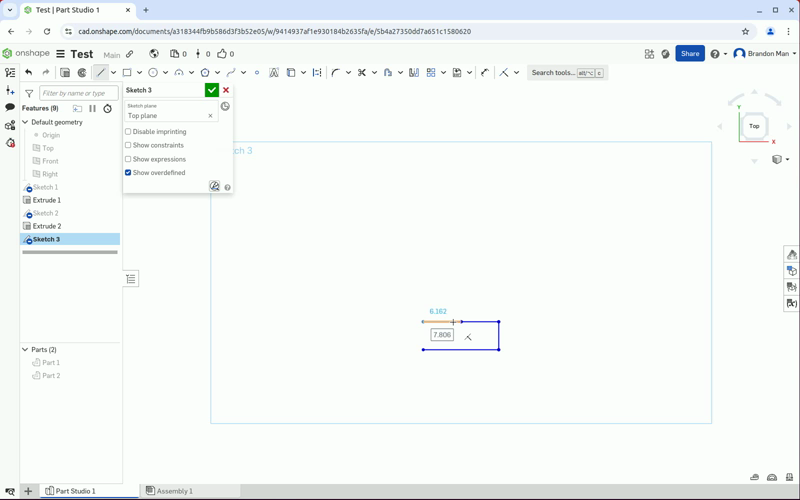
key_down(shift)
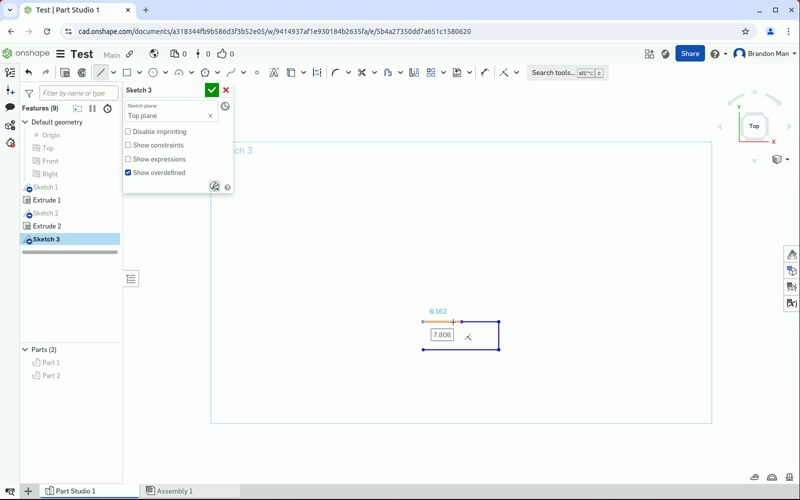
mouse_move(423, 349)
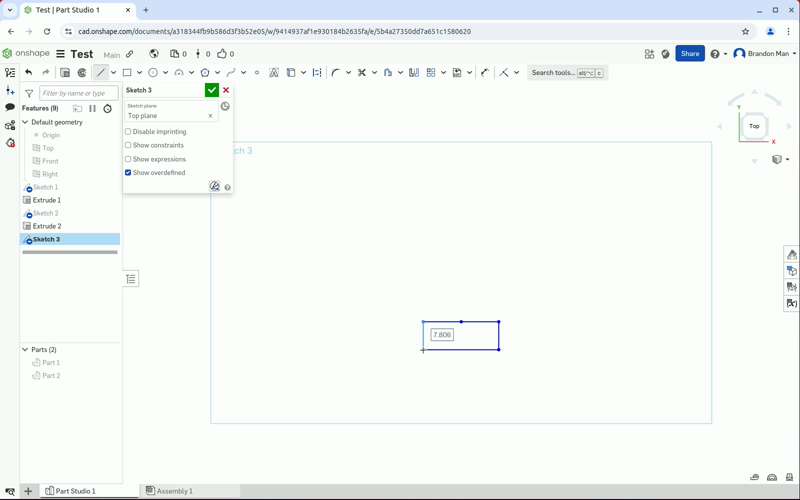
key_up(shift)
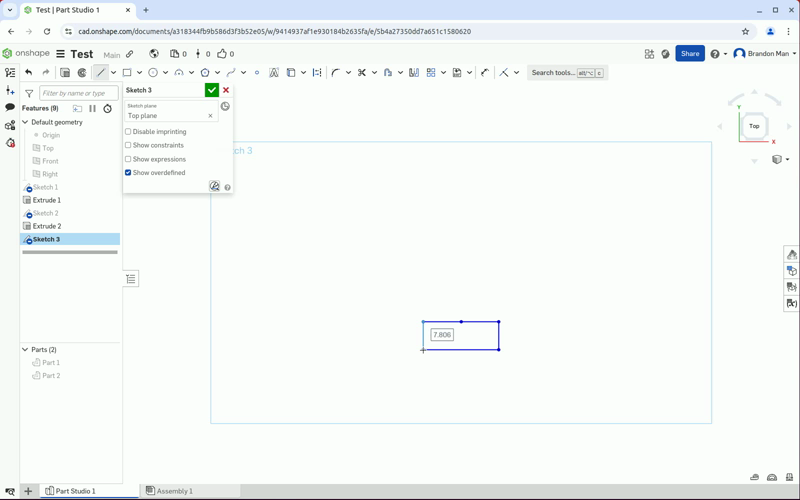
click(423, 349)
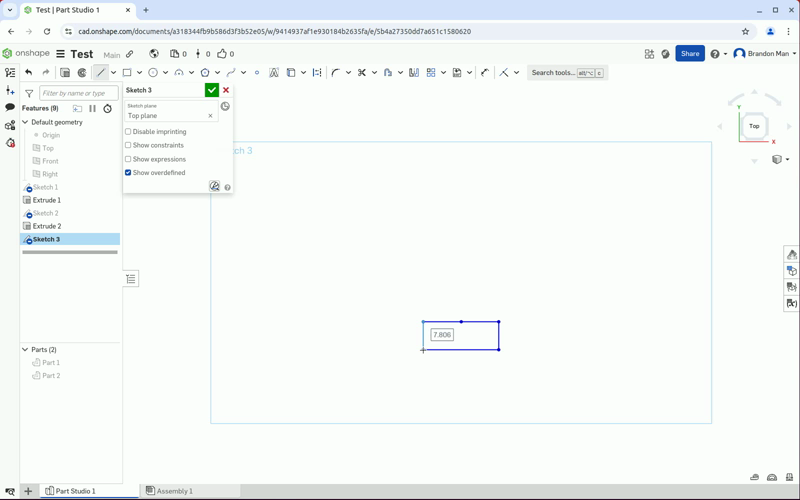
key(esc)
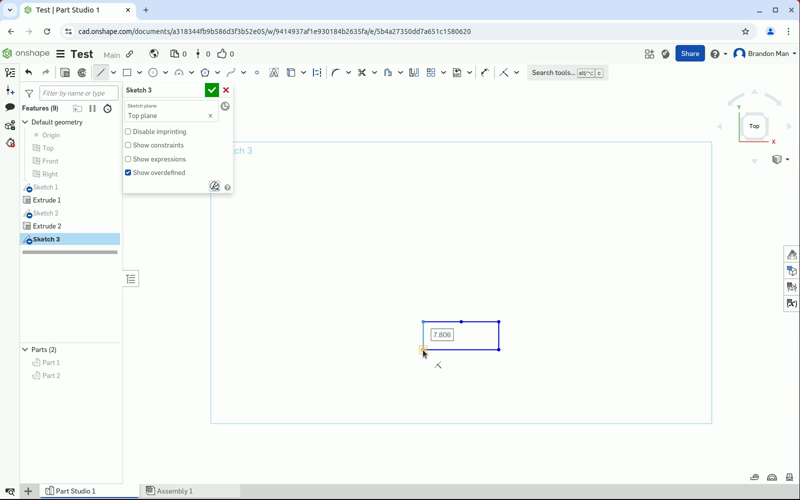
mouse_move(462, 325)
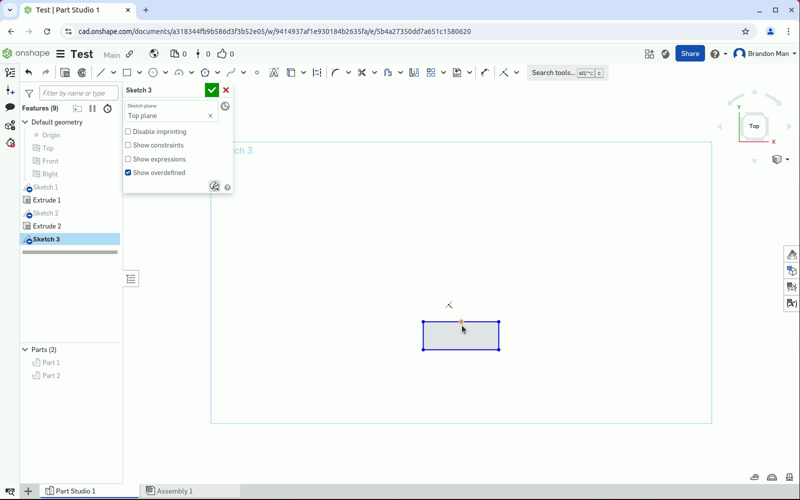
click(462, 325)
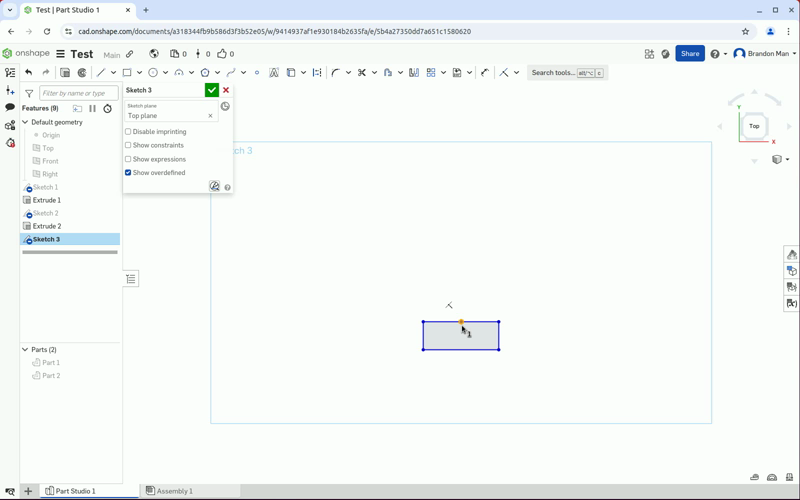
mouse_move(73, 352)
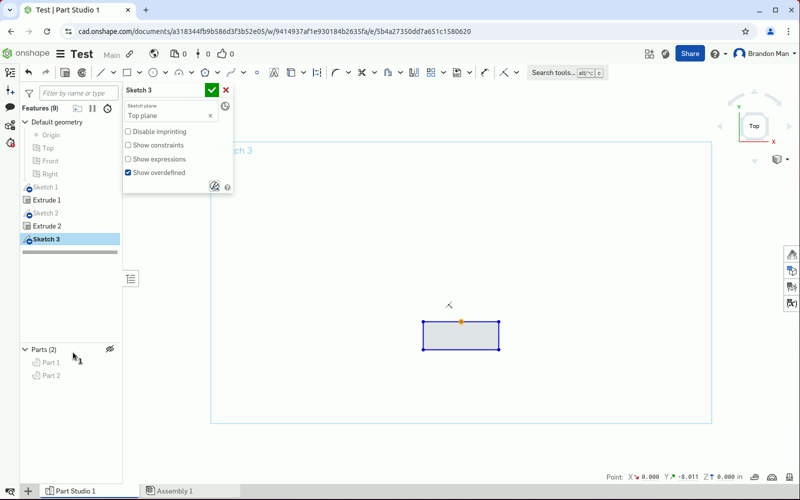
key(shift+y)
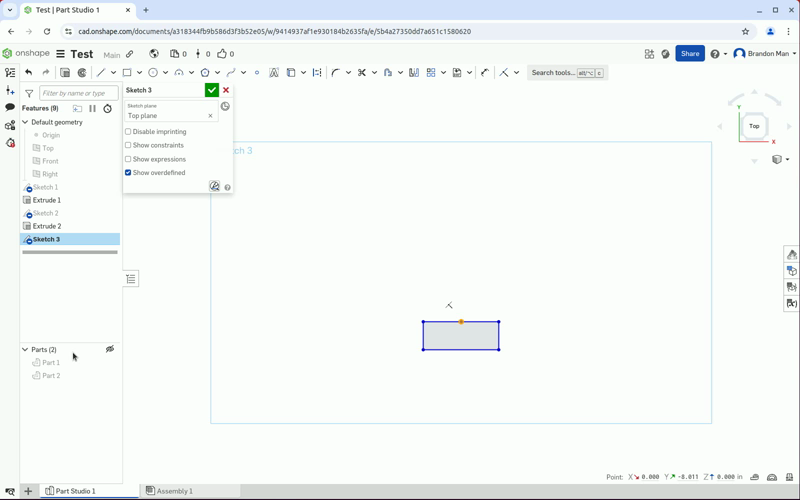
key(shift+e)
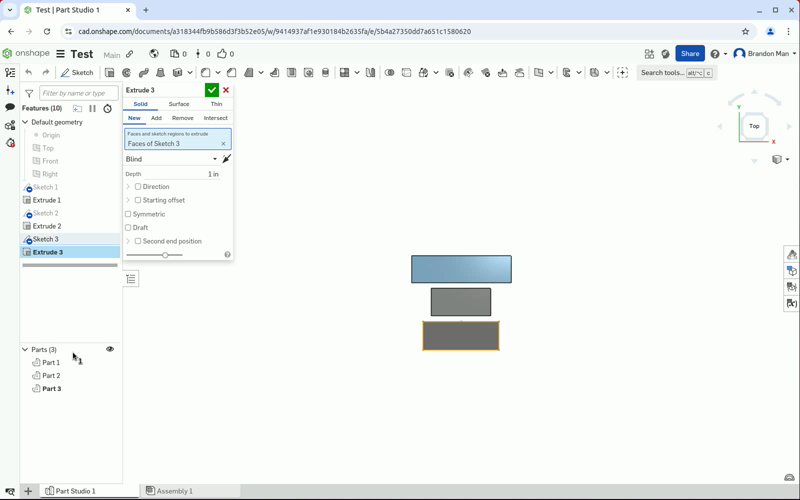
mouse_move(143, 106)
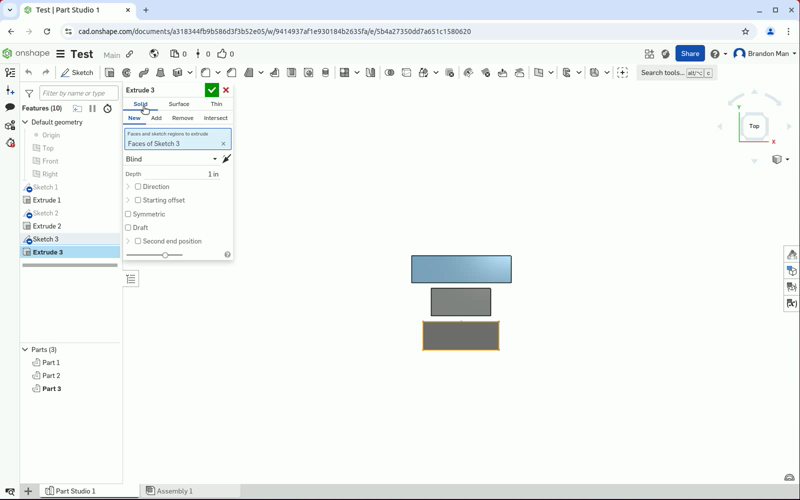
click(143, 106)
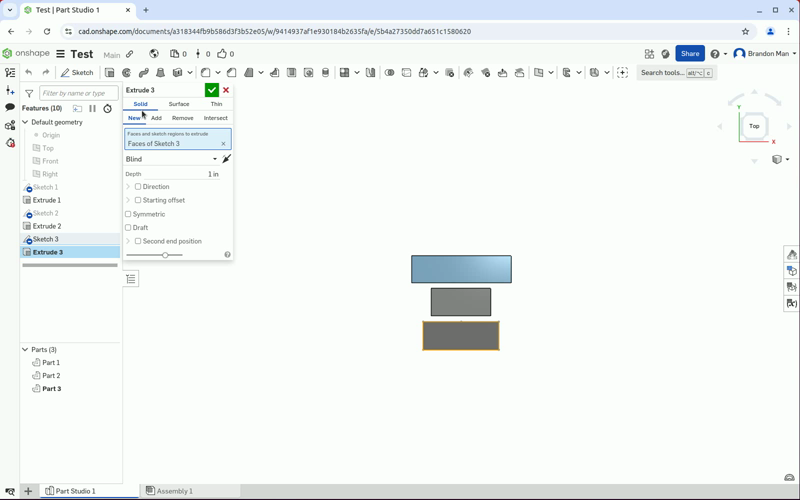
mouse_move(137, 120)
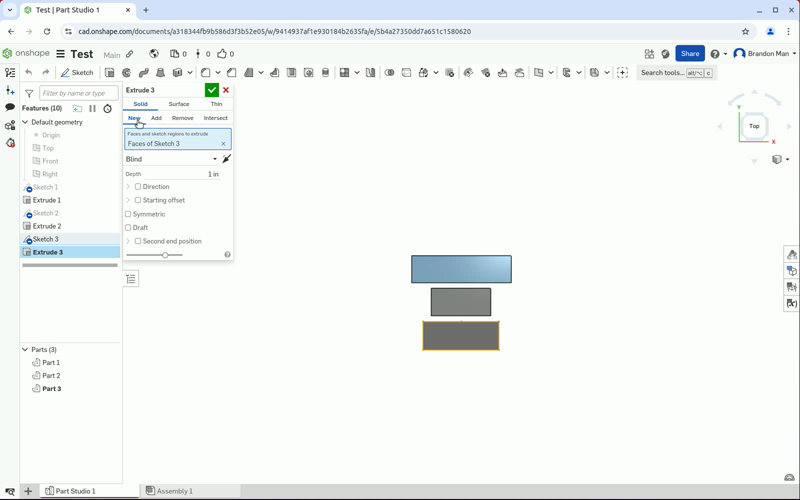
click(137, 120)
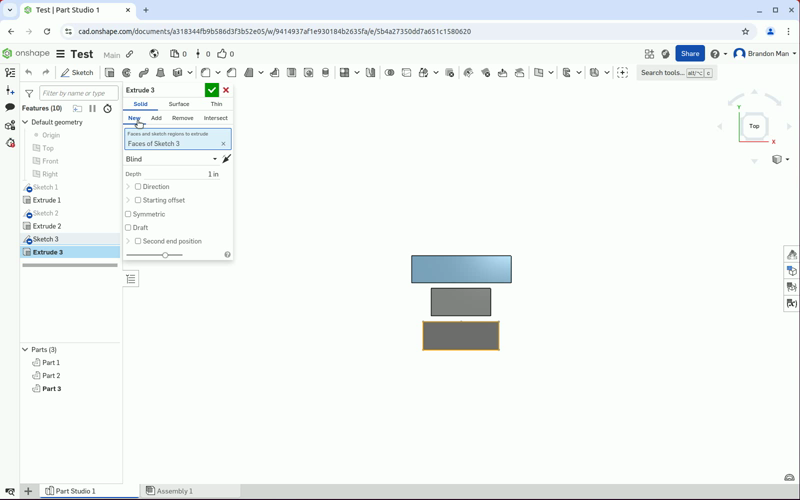
key(tab, 4)
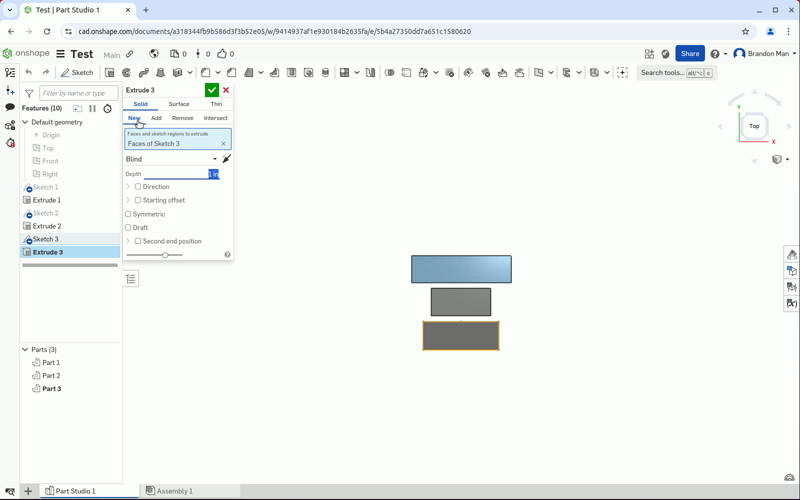
text(20.46)
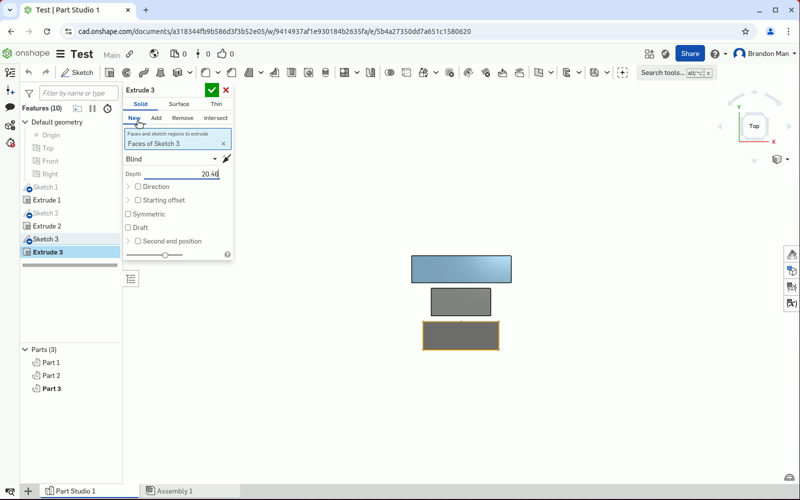
key(enter)
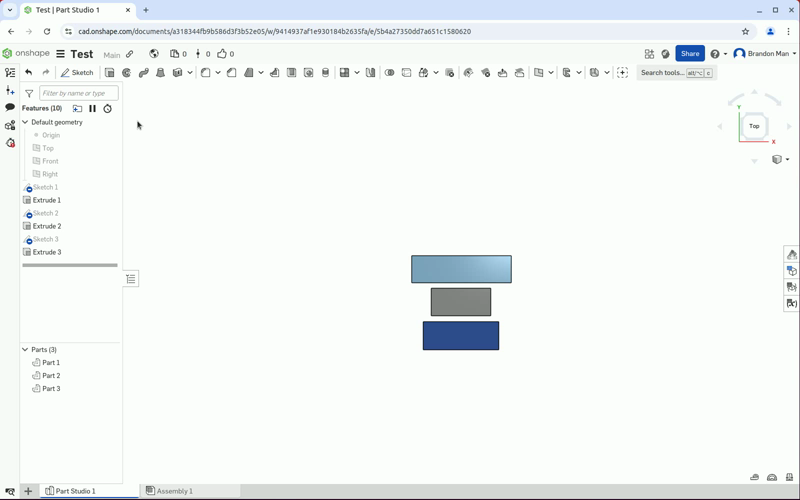
key(shift+h)
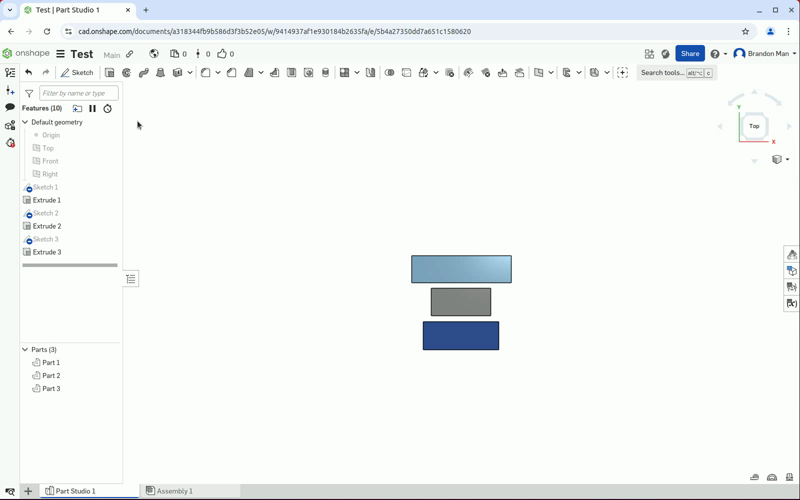
key(shift+h)
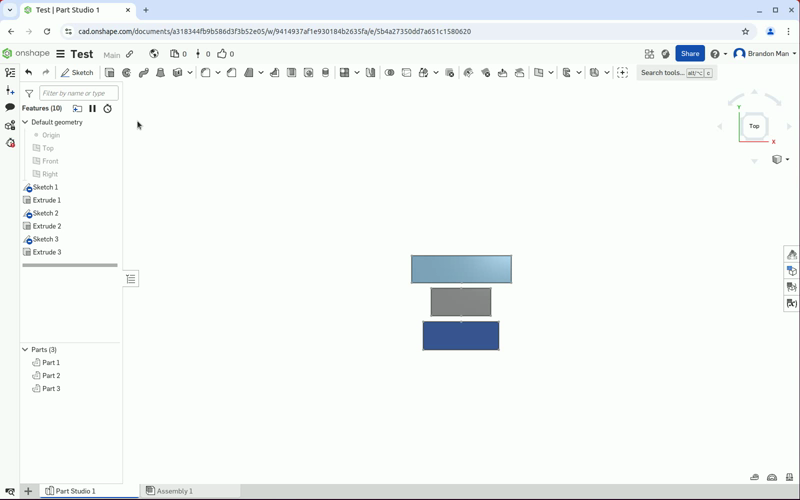
key(shift+7)
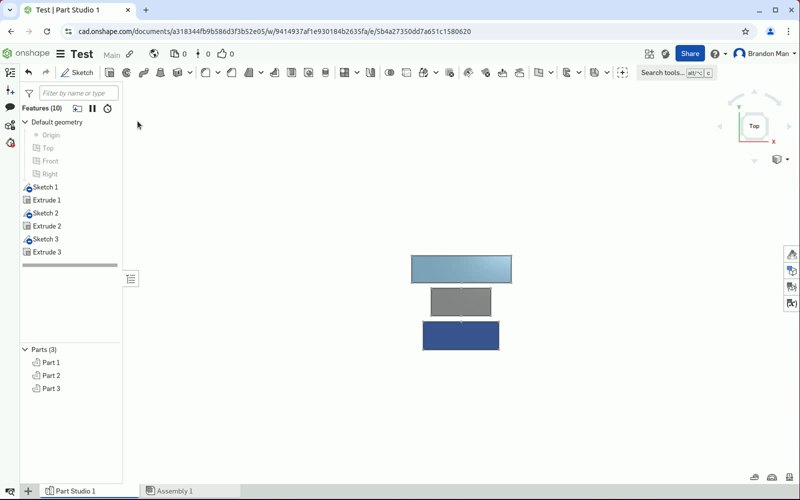
key(up, 3)
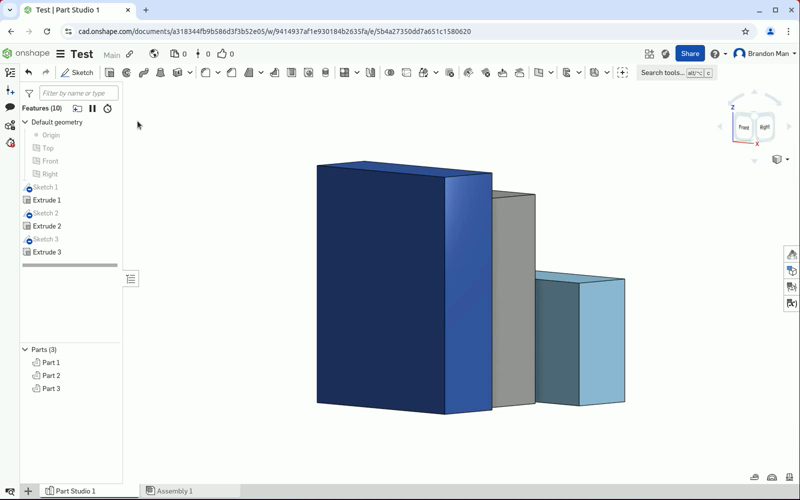
key(left, 3)
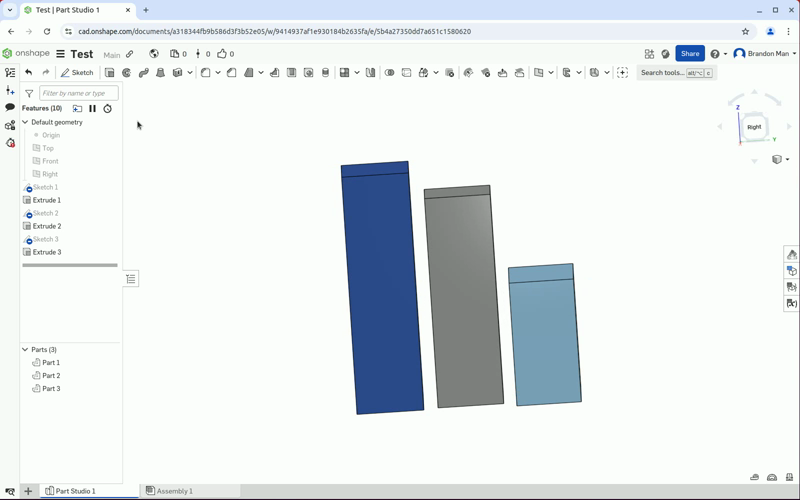
key(right, 3)
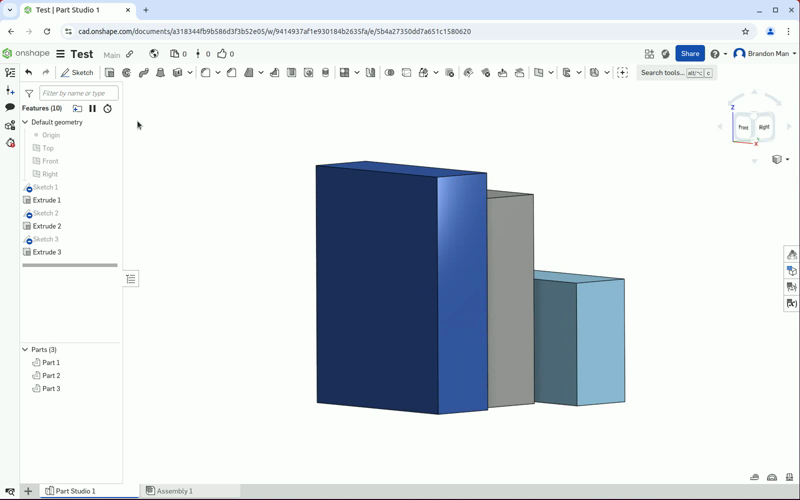
key(down, 3)
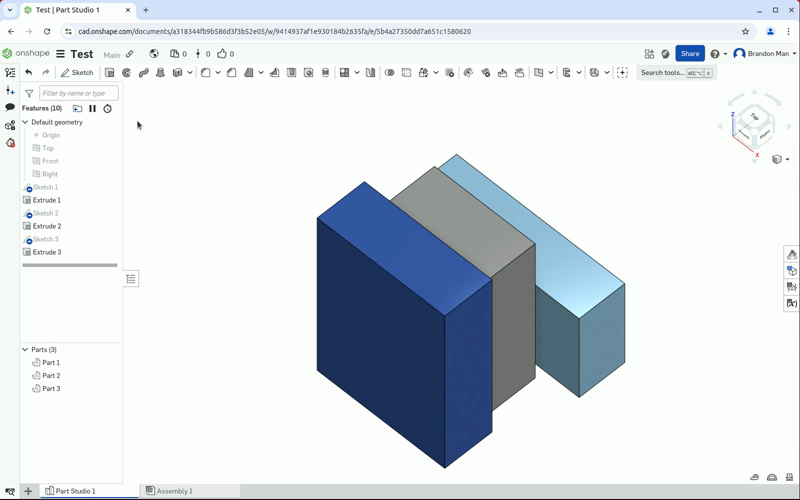
mouse_move(73, 189)
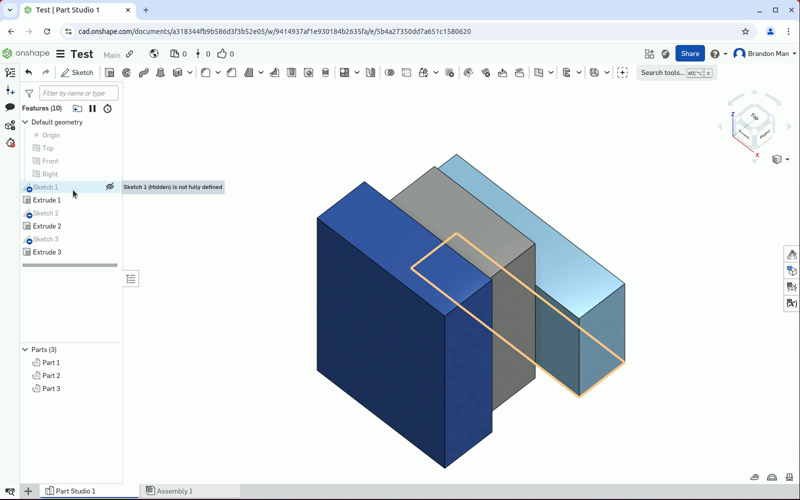
click(73, 189)